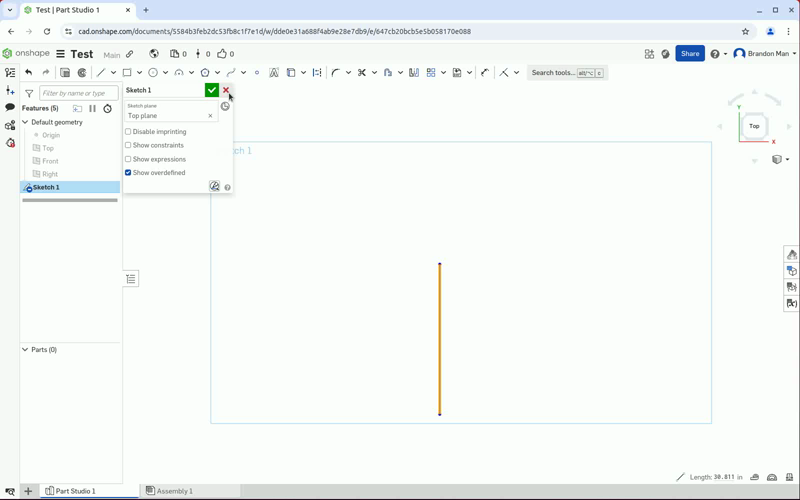
key(shift+h)
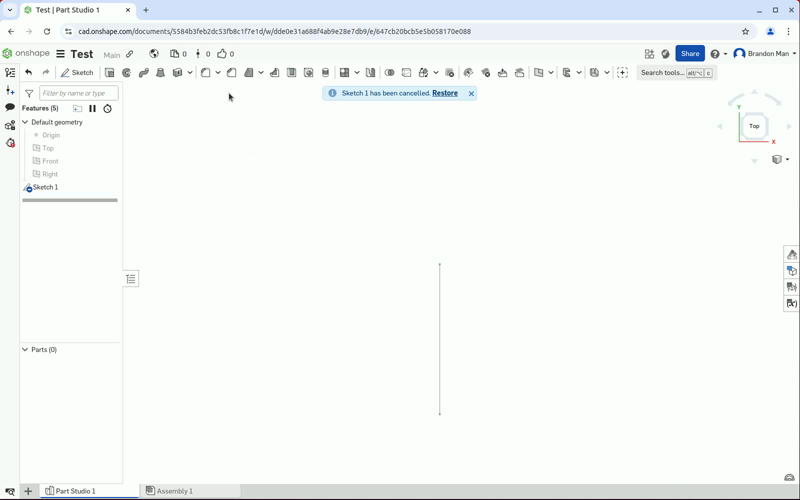
key(shift+s)
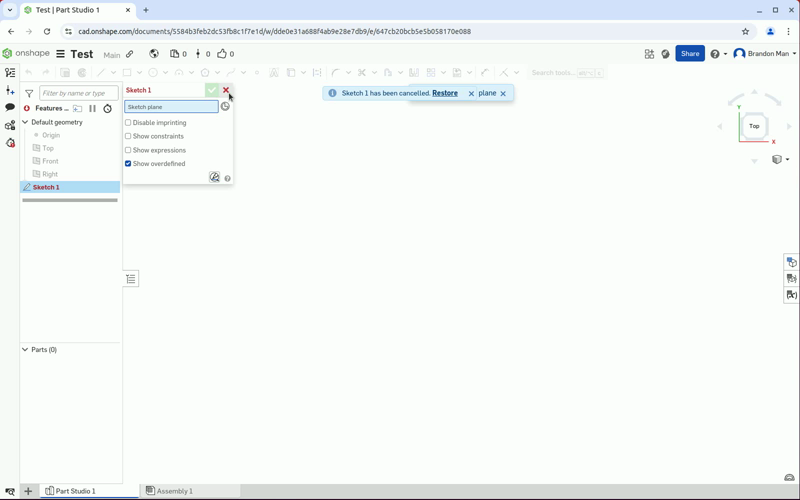
mouse_move(73, 150)
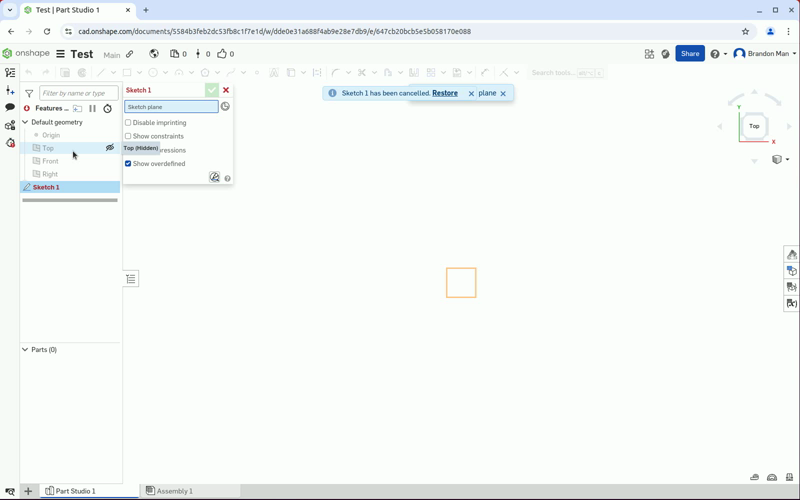
click(73, 150)
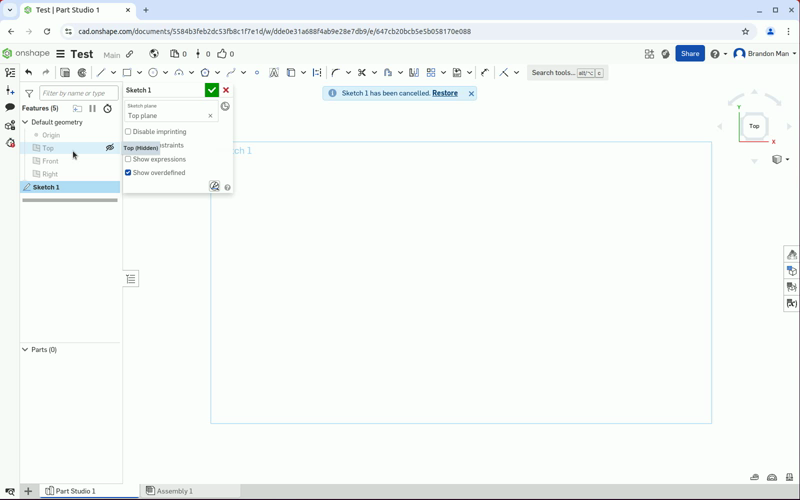
mouse_move(73, 352)
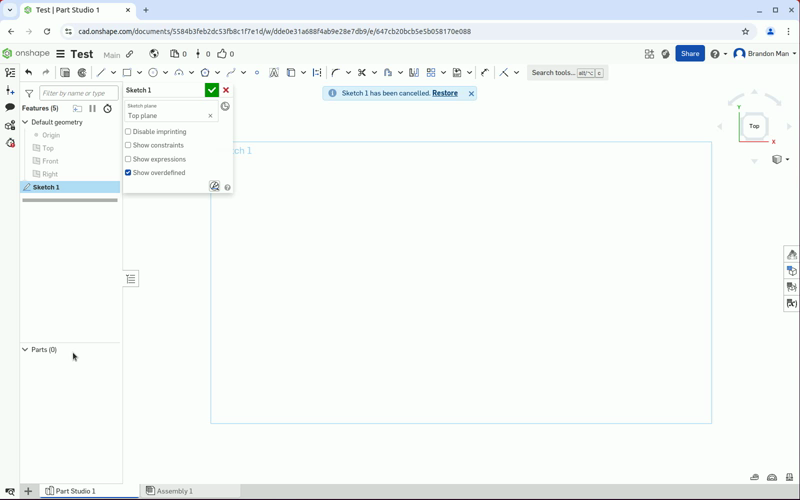
key(y)
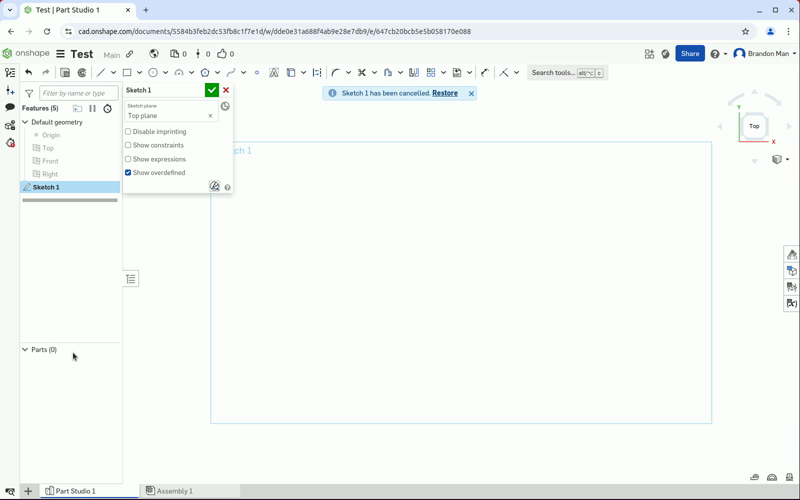
key(l)
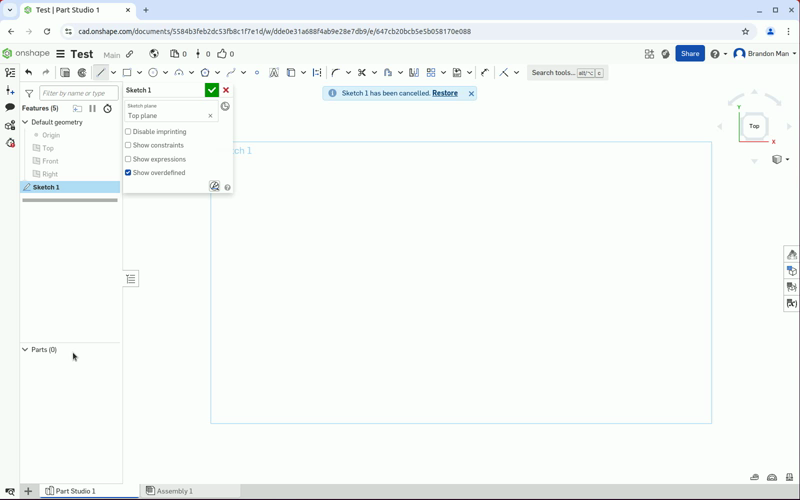
key_down(shift)
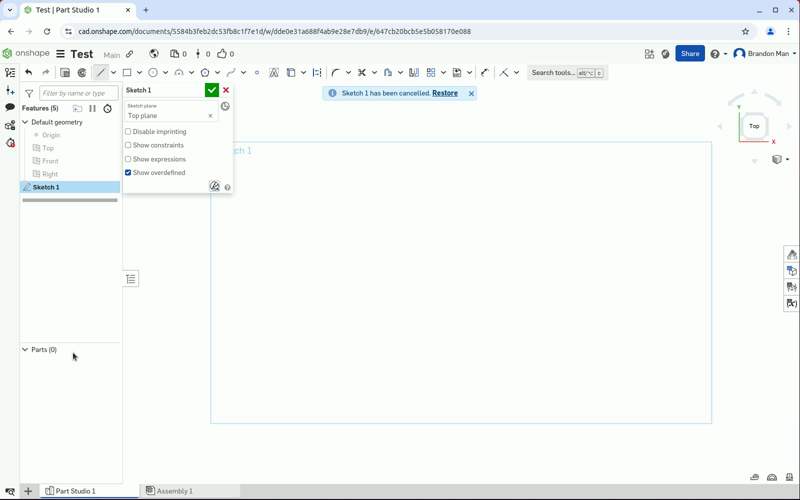
mouse_move(348, 305)
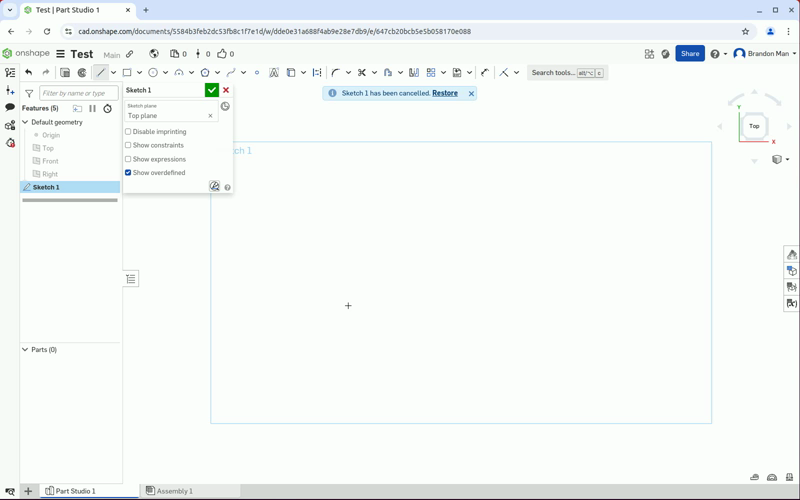
click(348, 305)
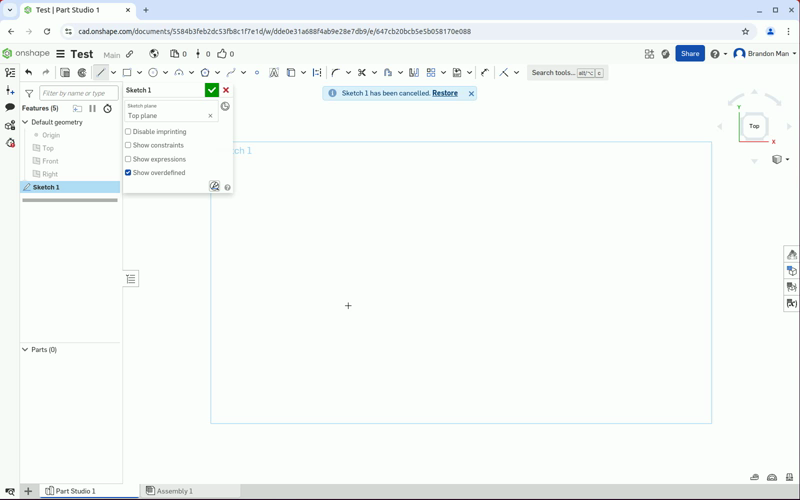
key_up(shift)
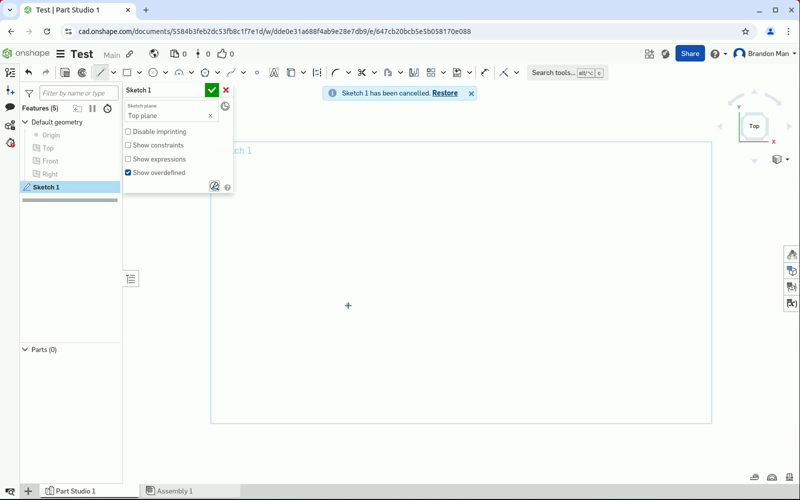
key_down(shift)
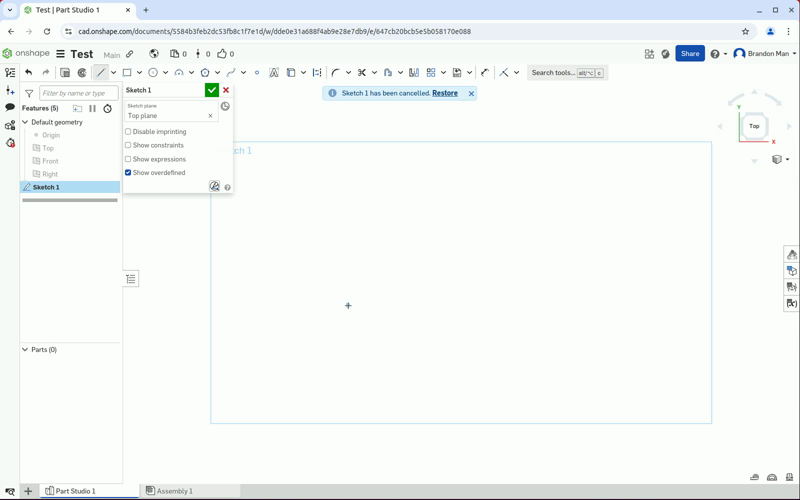
mouse_move(466, 305)
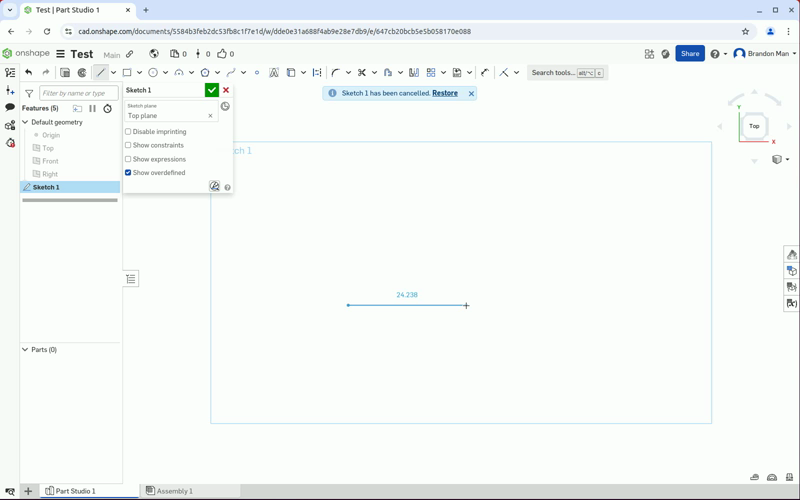
click(466, 305)
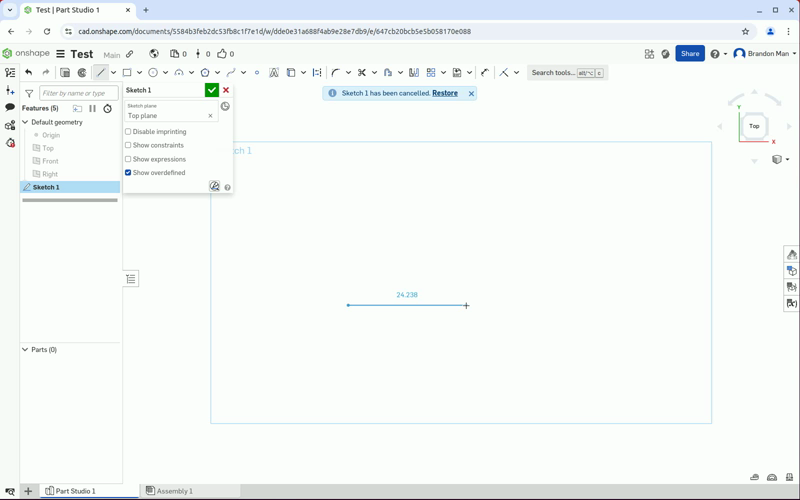
key_up(shift)
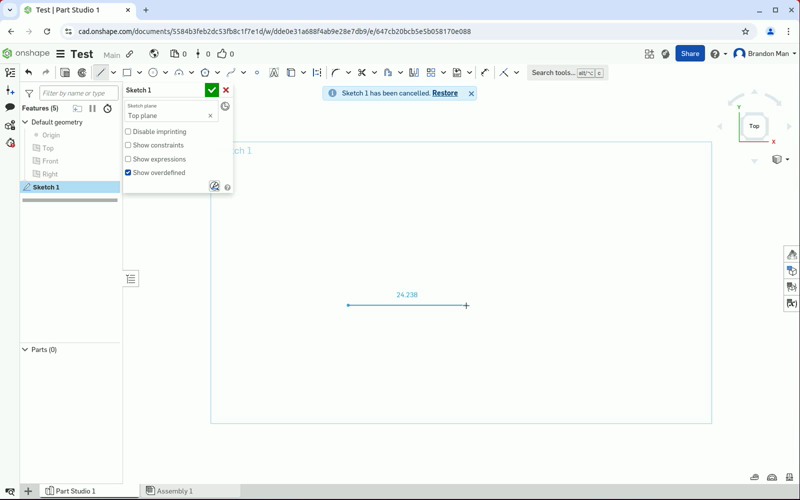
key_down(shift)
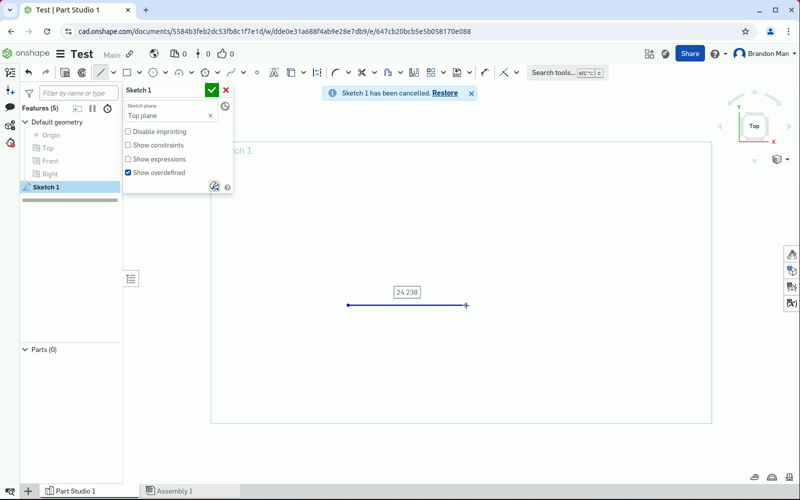
mouse_move(466, 236)
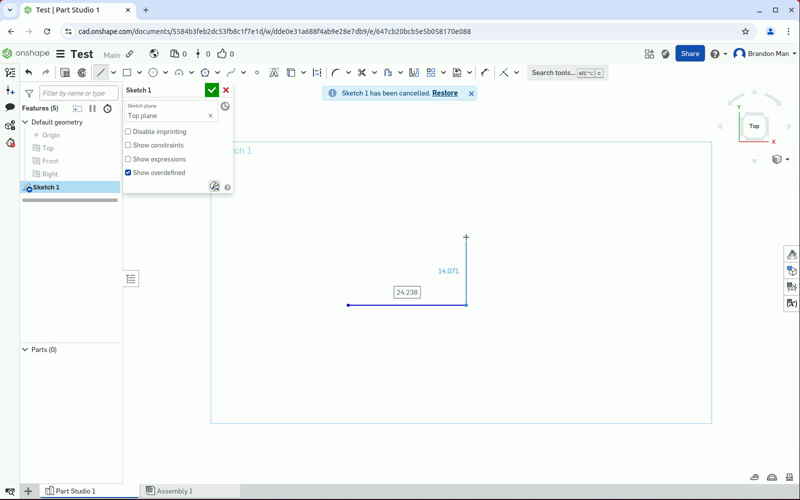
click(466, 236)
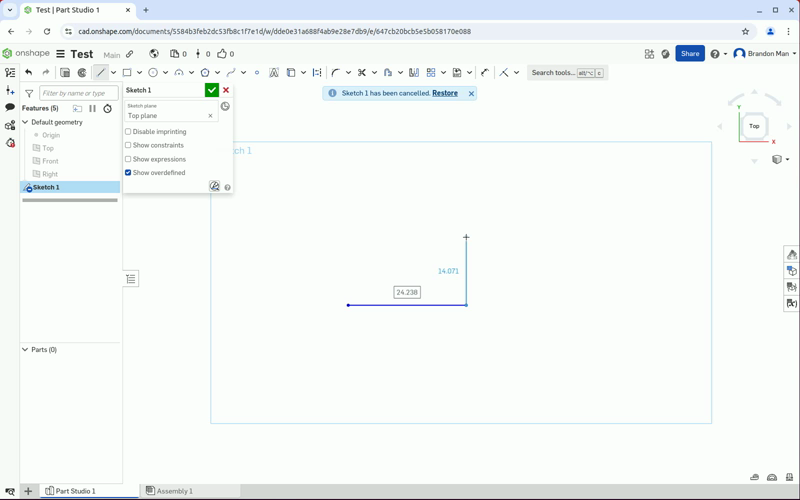
key_up(shift)
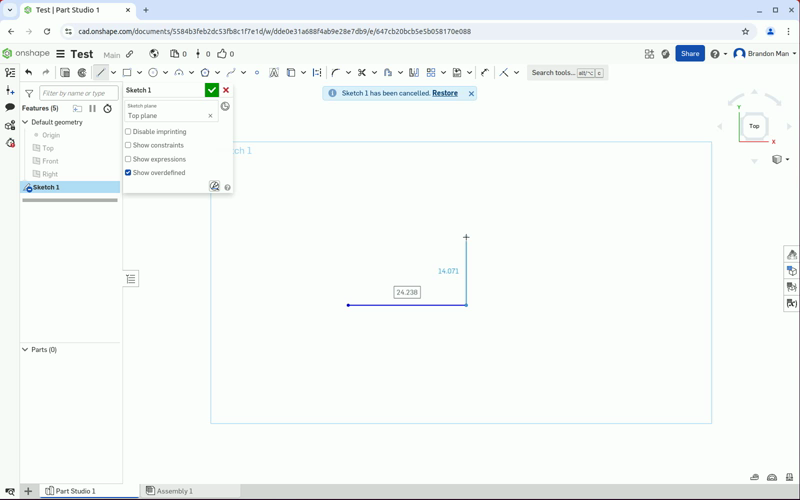
key_down(shift)
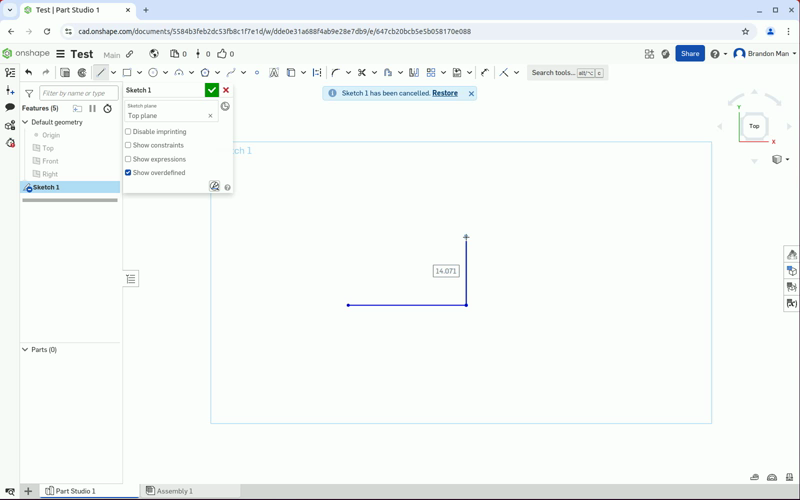
mouse_move(348, 236)
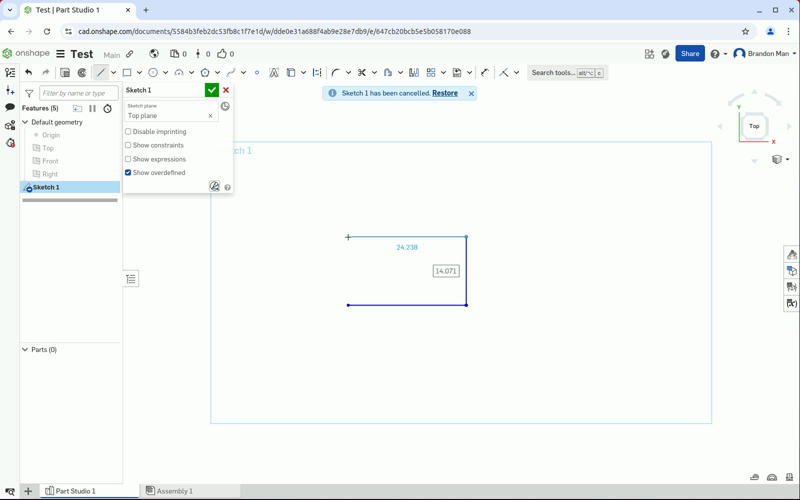
click(348, 236)
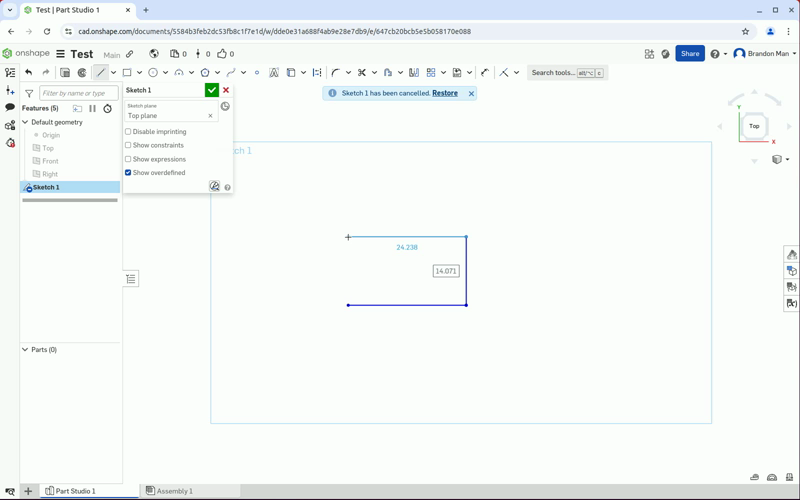
key_up(shift)
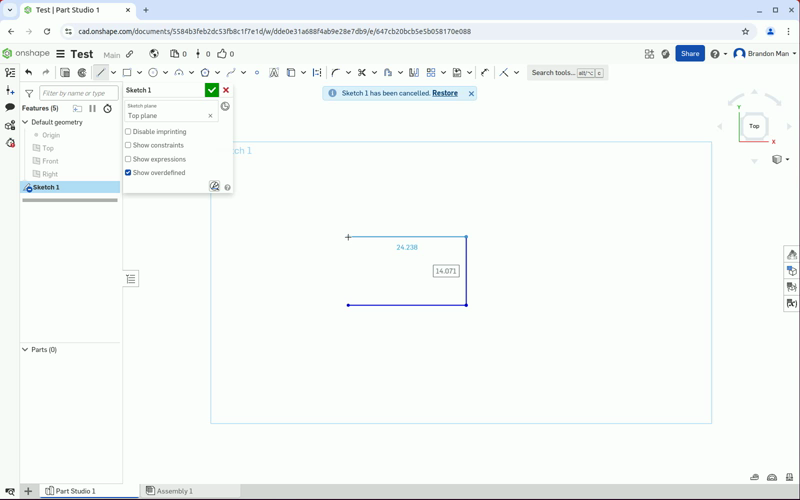
key_down(shift)
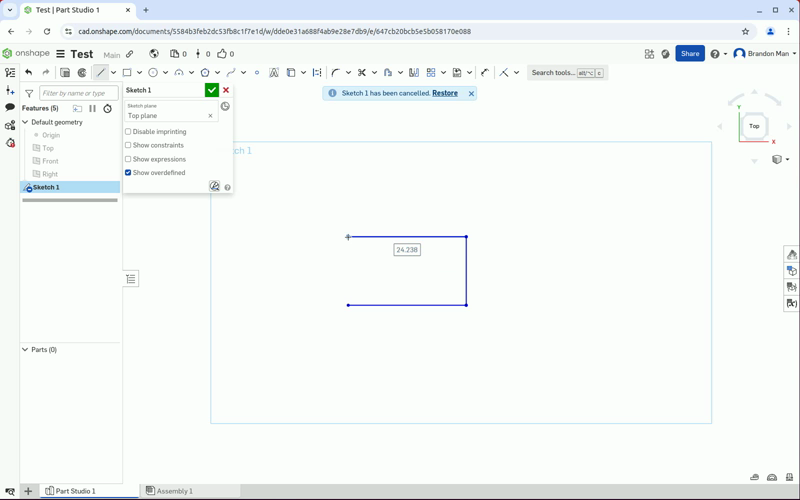
mouse_move(348, 305)
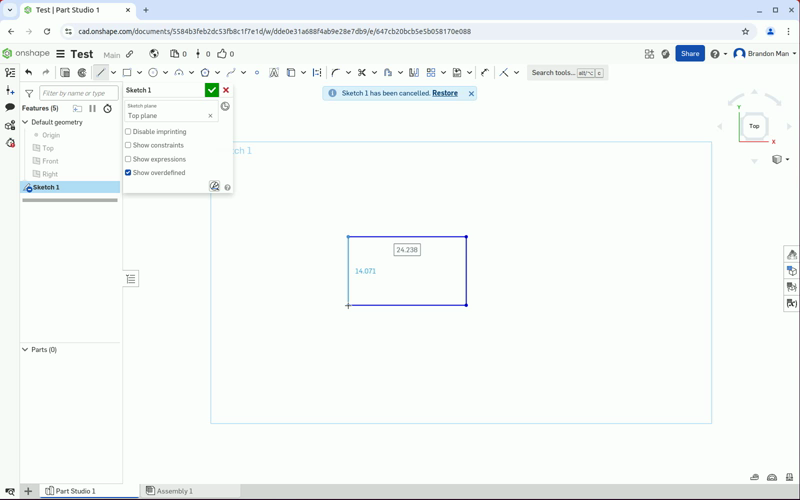
key_up(shift)
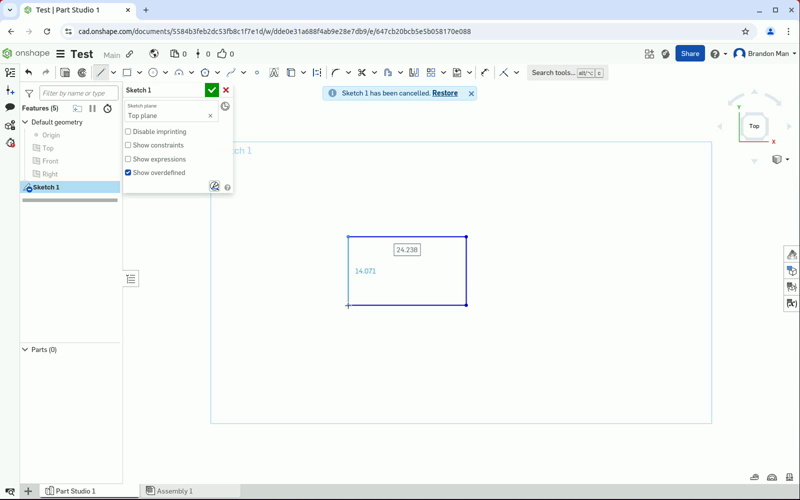
click(348, 305)
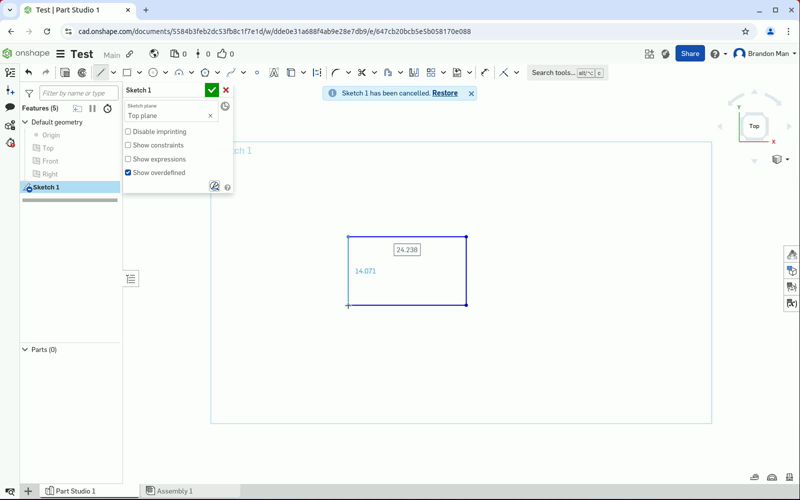
key(esc)
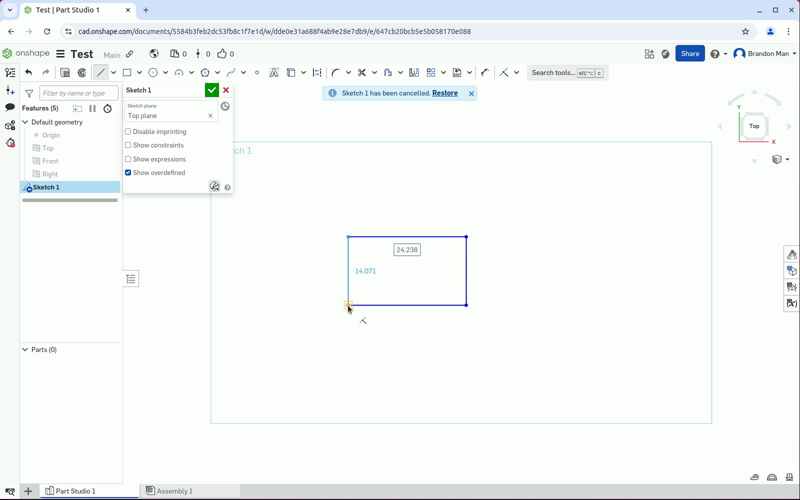
mouse_move(447, 259)
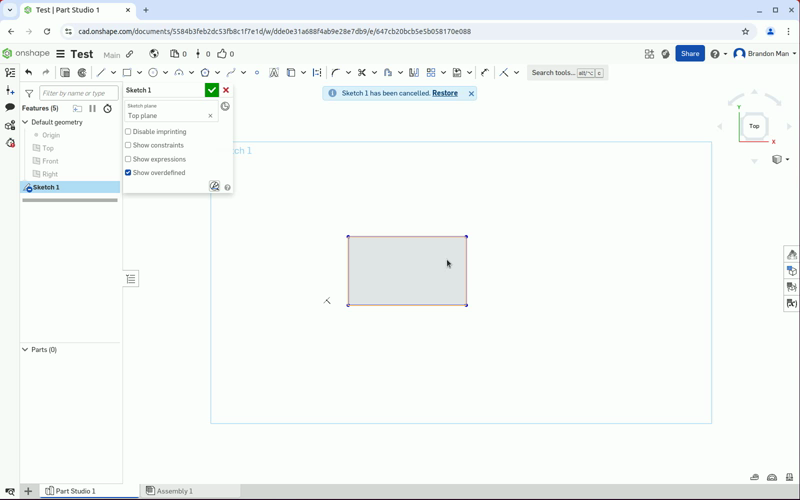
click(447, 259)
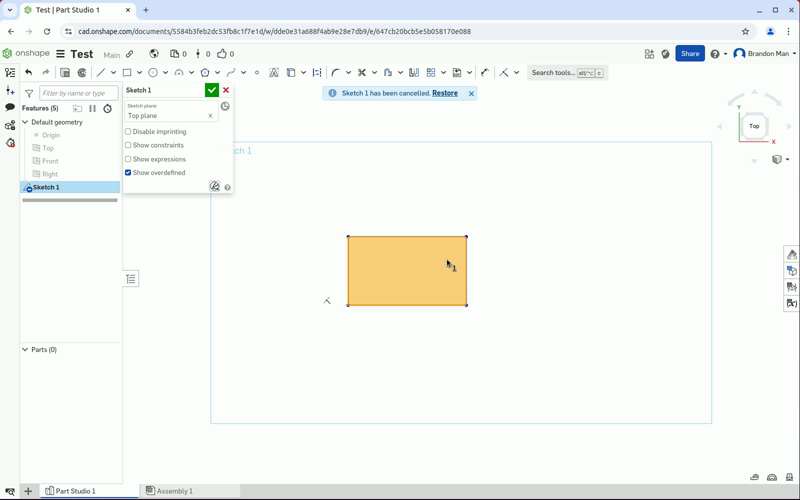
mouse_move(73, 352)
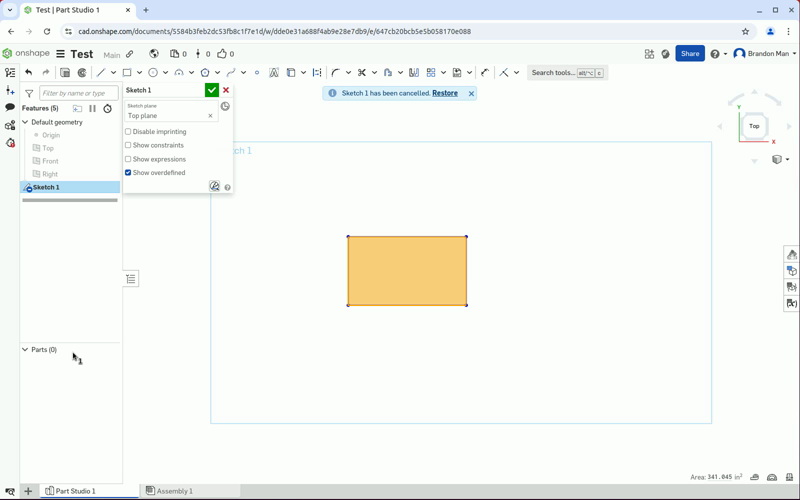
key(shift+y)
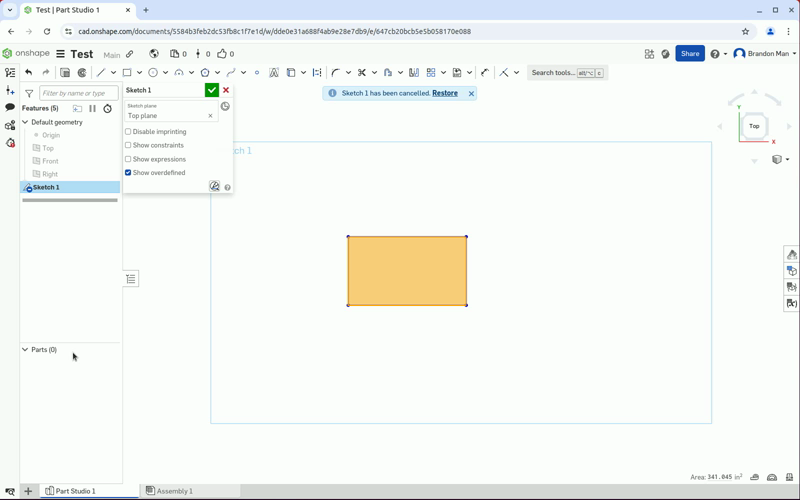
key(shift+e)
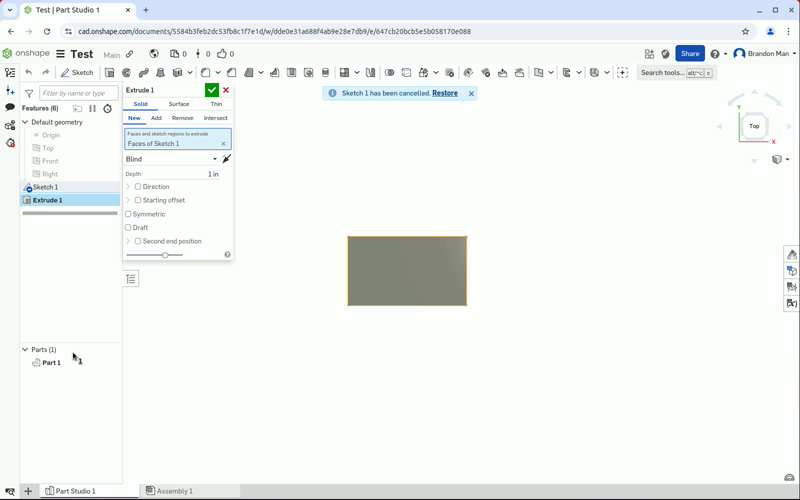
mouse_move(143, 106)
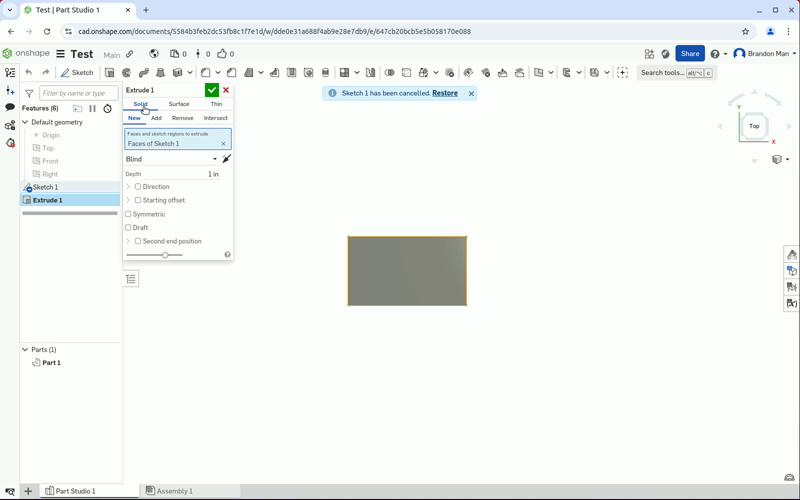
click(143, 106)
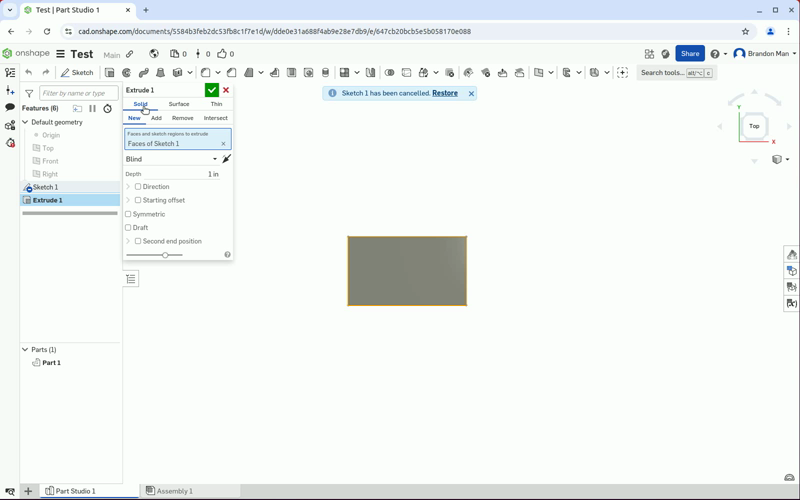
mouse_move(137, 120)
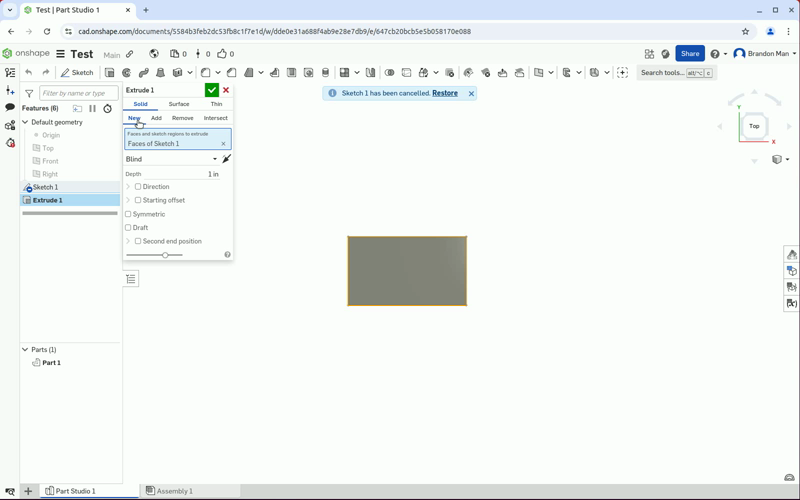
click(137, 120)
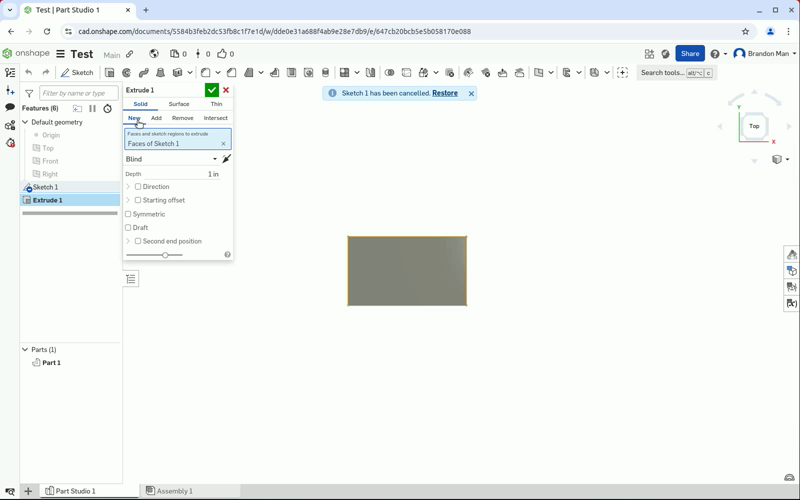
key(tab, 4)
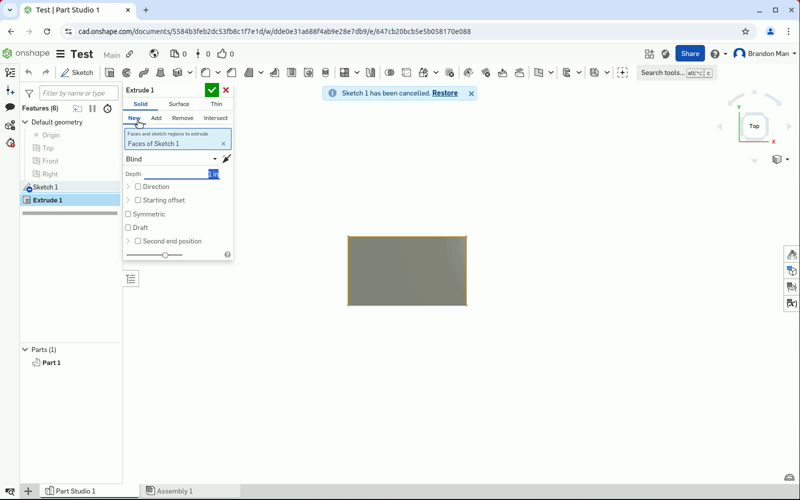
text(0.481)
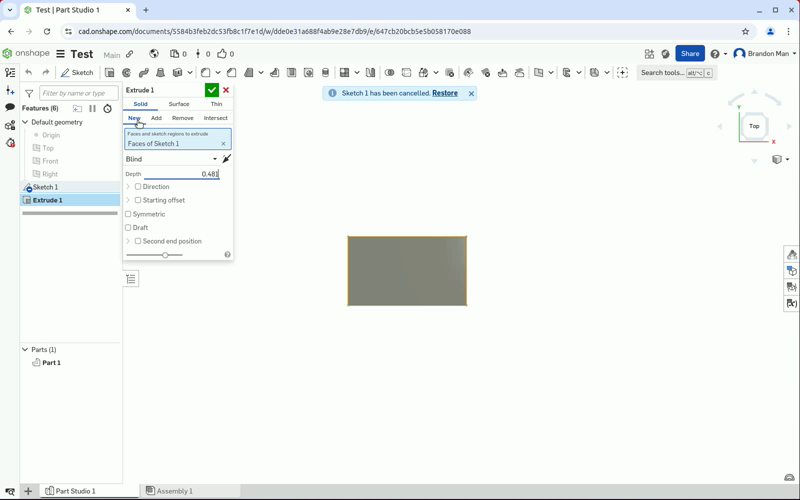
key(enter)
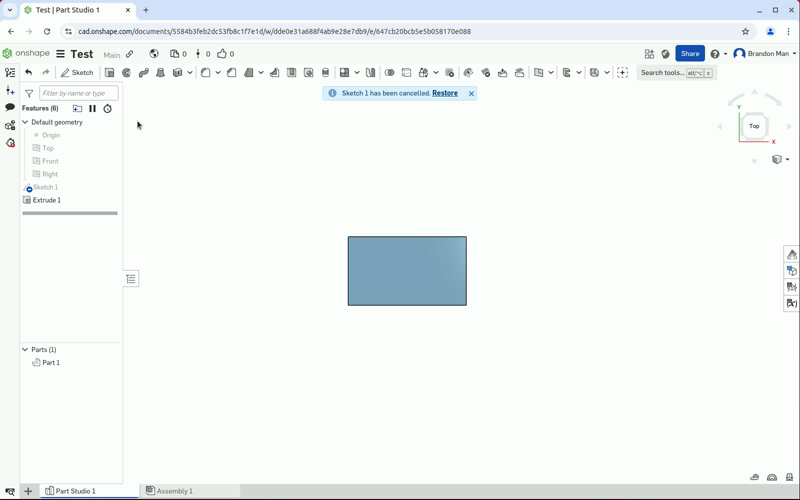
key(shift+h)
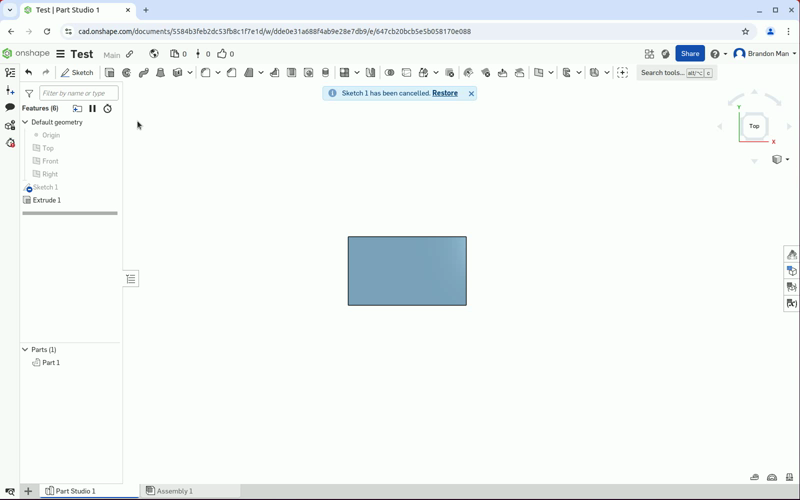
key(shift+h)
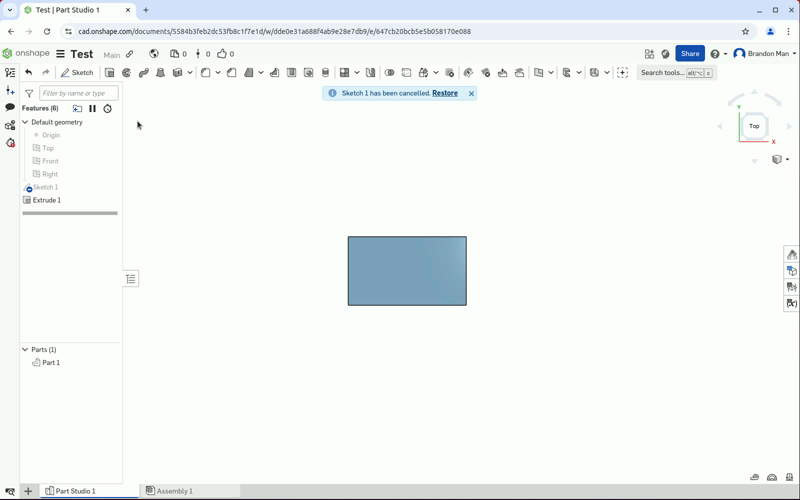
mouse_move(73, 189)
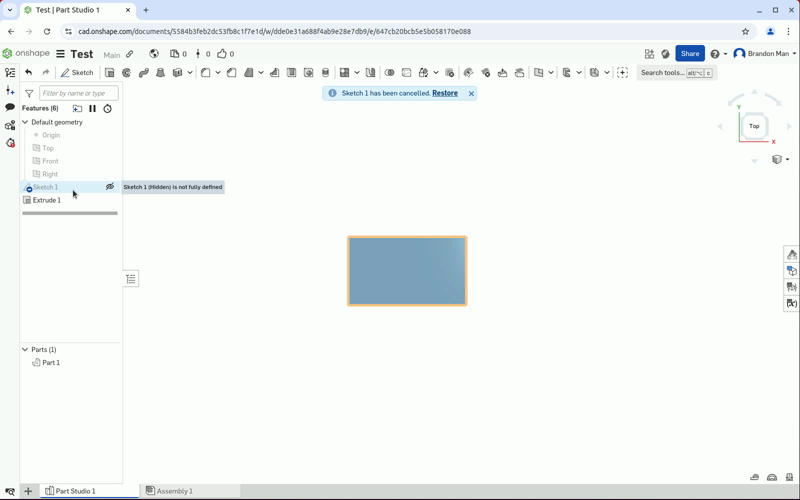
click(73, 189)
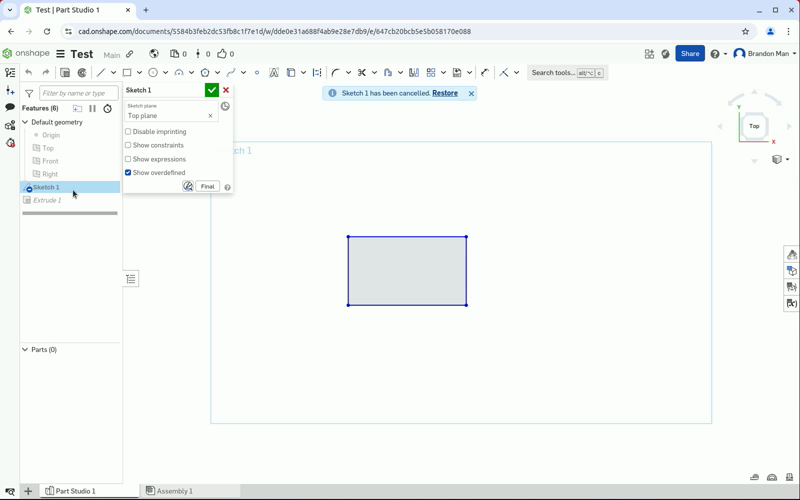
mouse_move(229, 92)
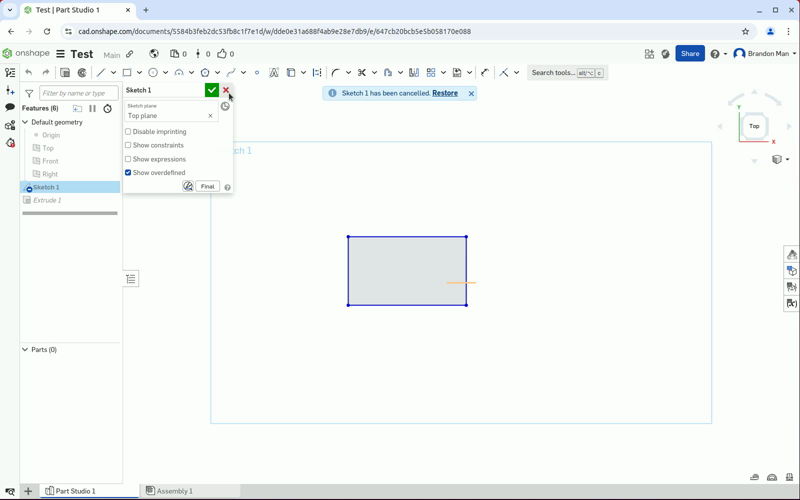
click(229, 92)
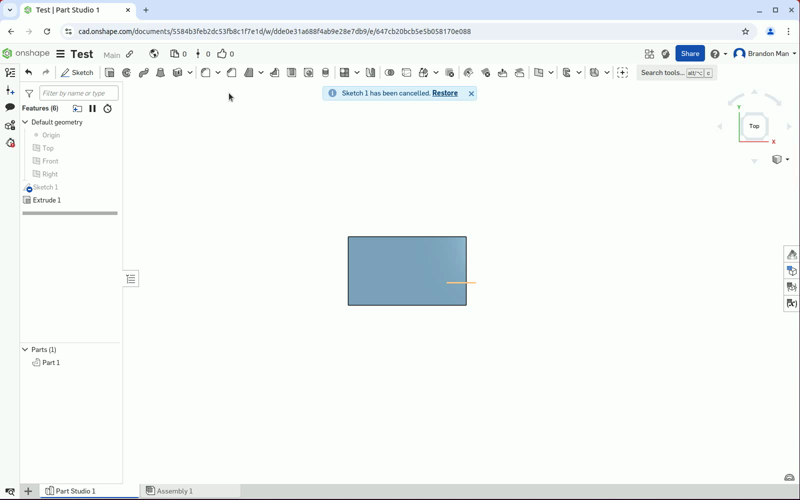
mouse_move(541, 75)
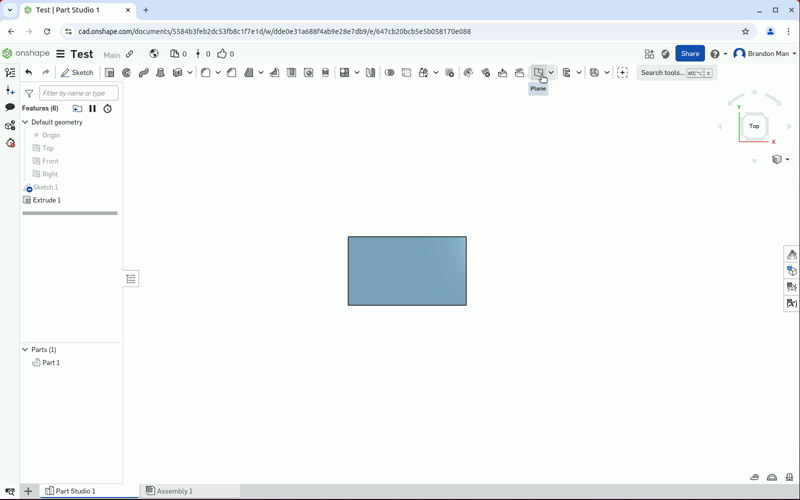
click(541, 75)
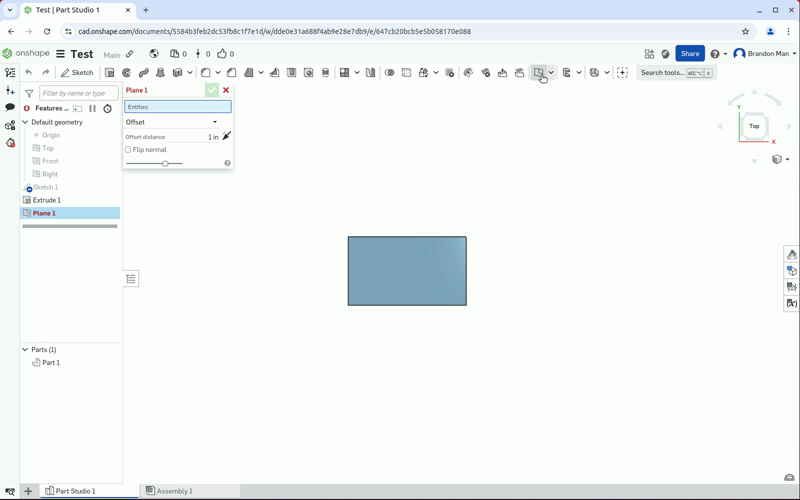
mouse_move(73, 150)
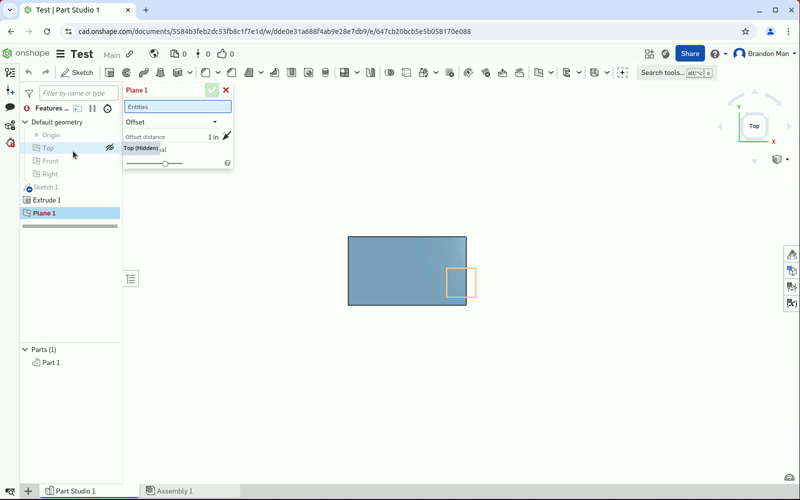
click(73, 150)
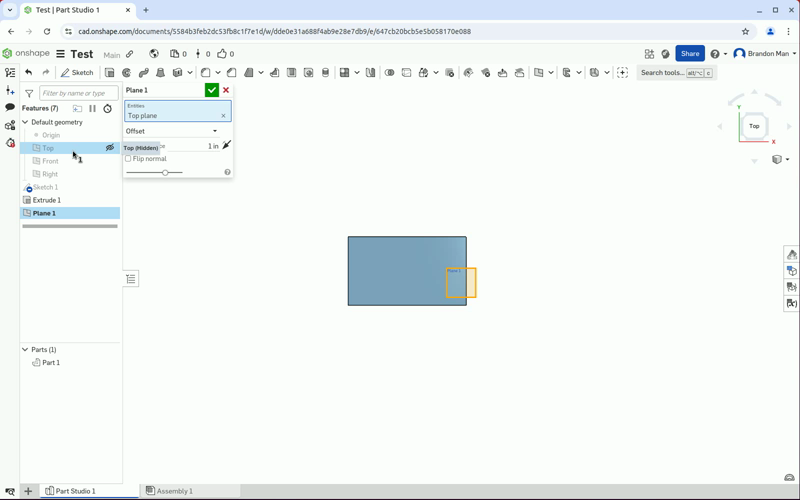
key(tab, 2)
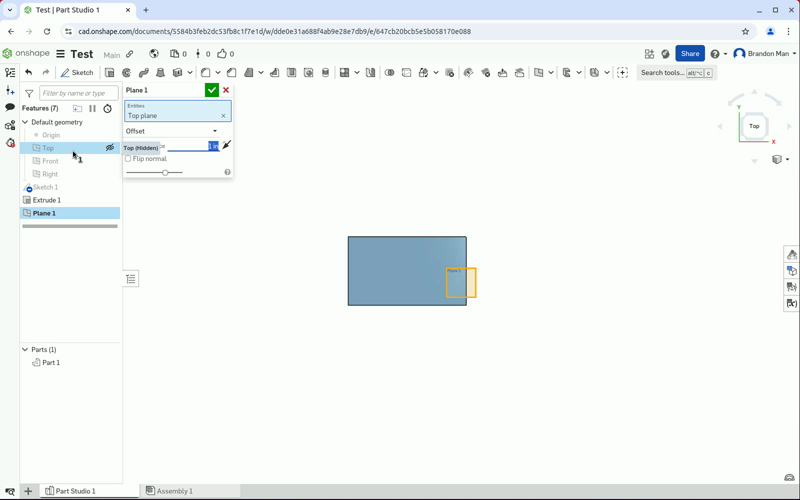
text(0.493)
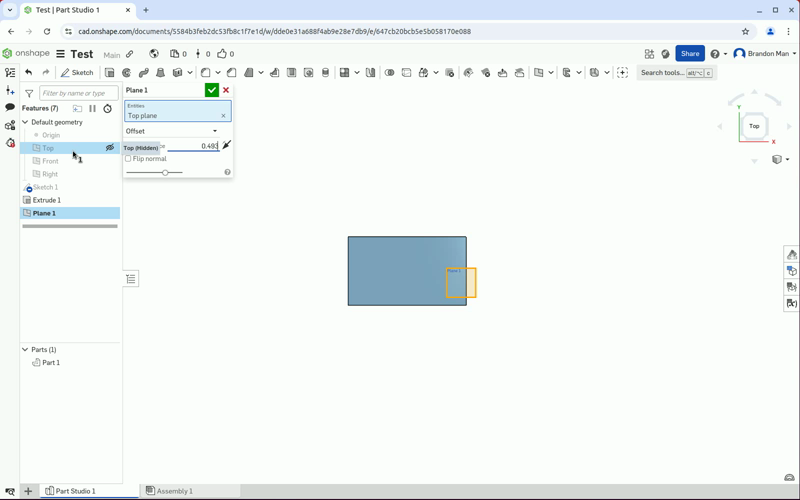
key(enter, 2)
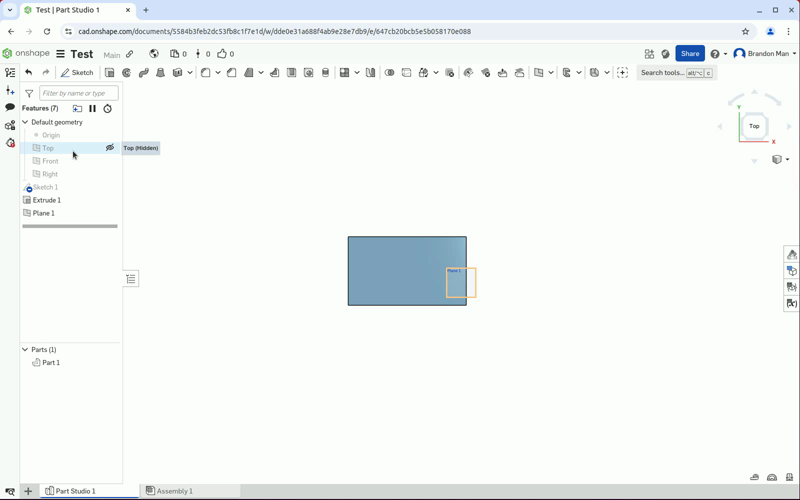
key(shift+s)
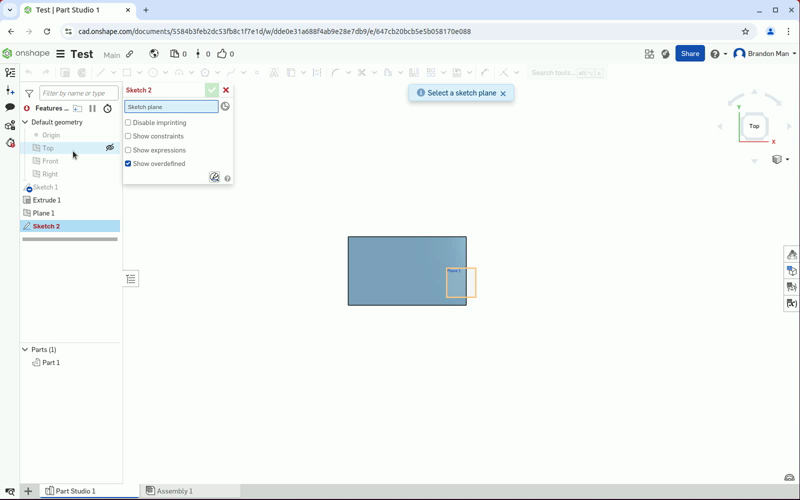
mouse_move(73, 215)
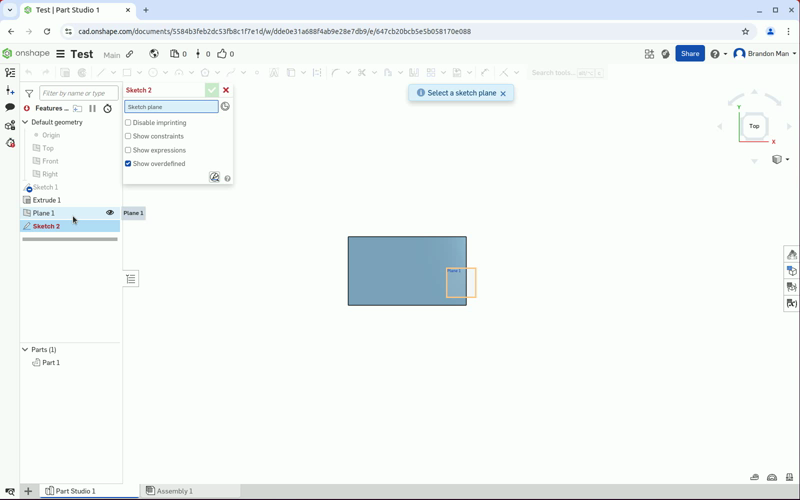
click(73, 215)
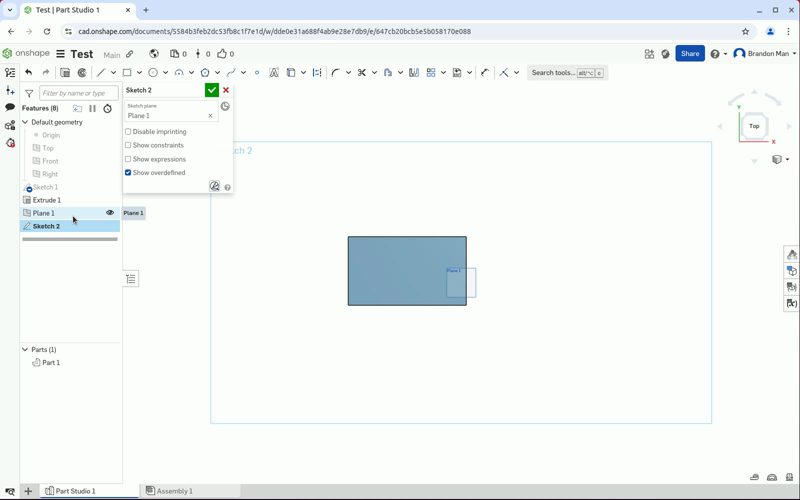
mouse_move(73, 352)
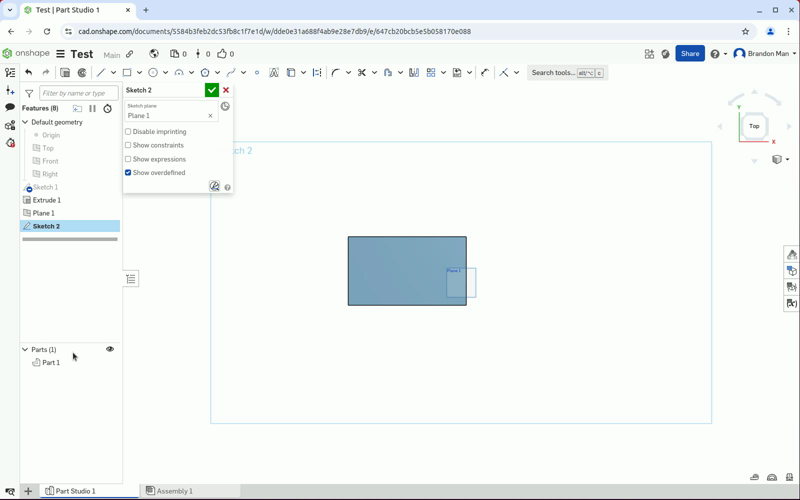
key(y)
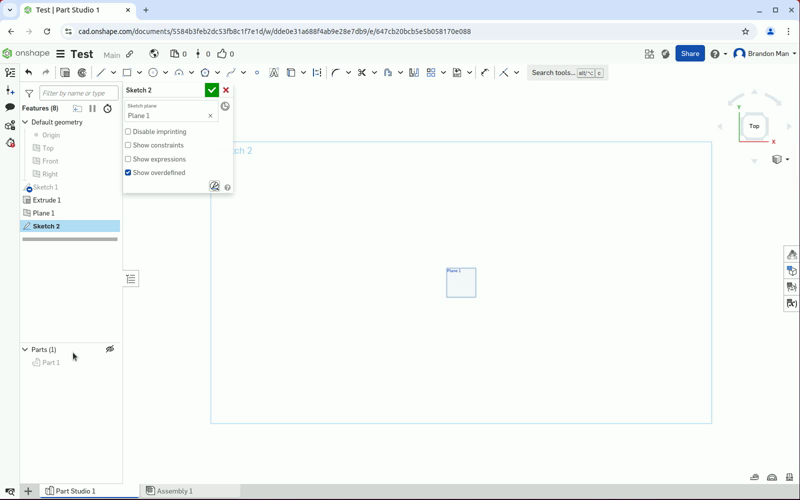
key(l)
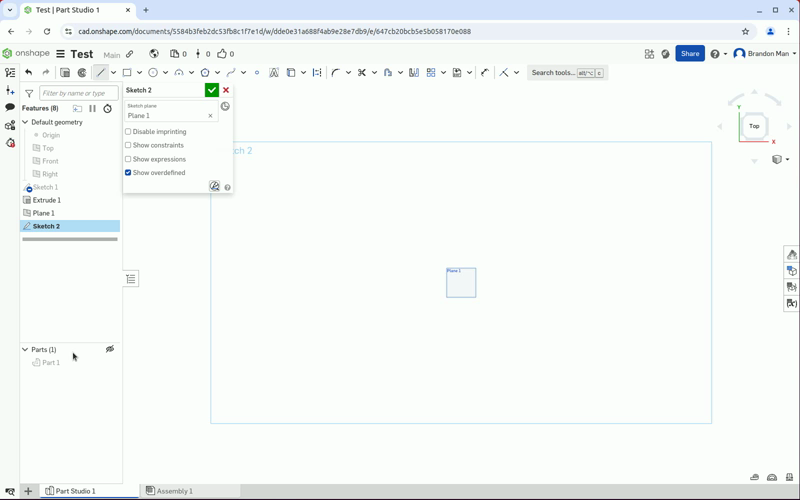
key_down(shift)
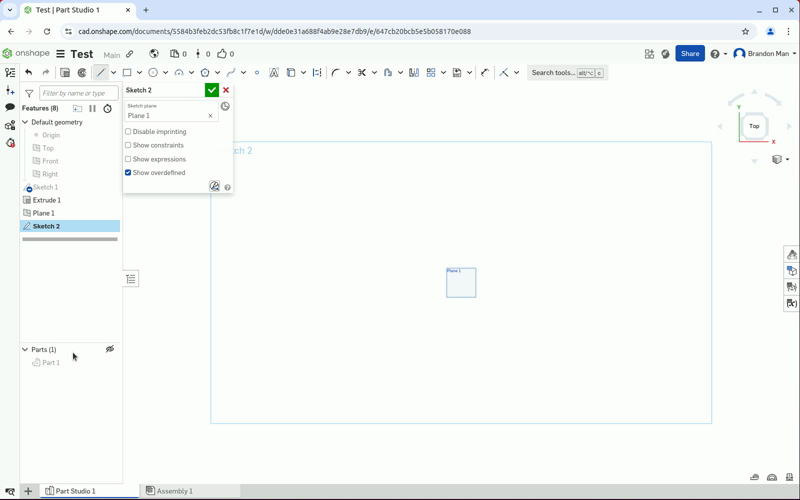
mouse_move(432, 282)
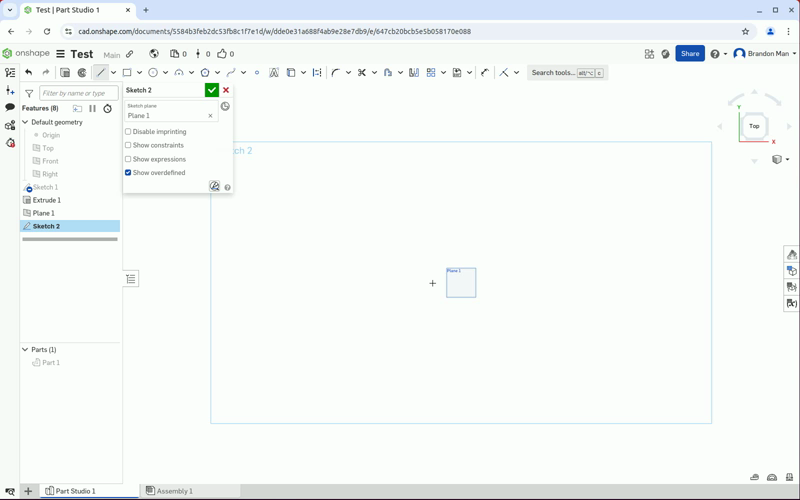
click(432, 282)
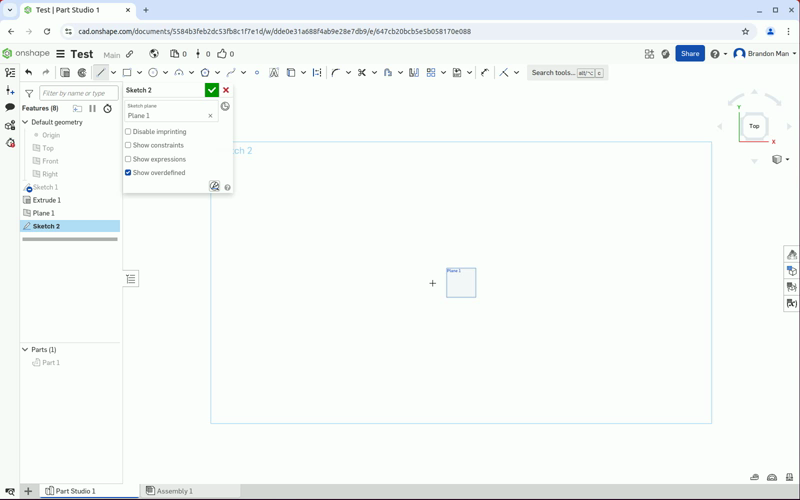
key_up(shift)
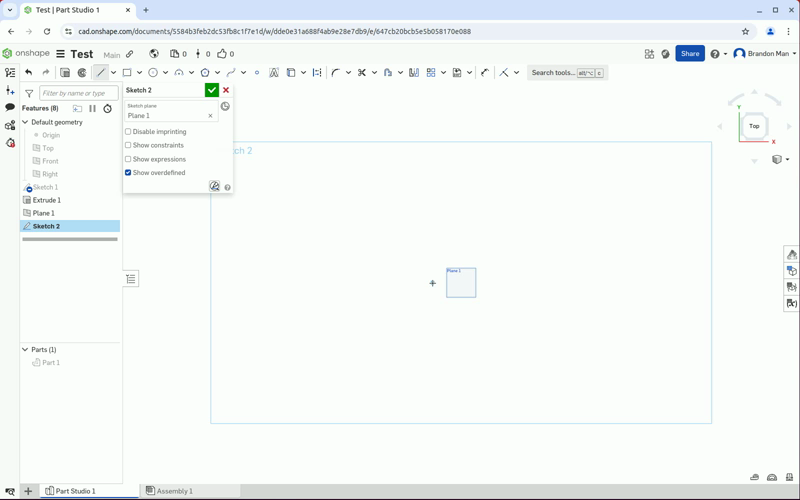
key_down(shift)
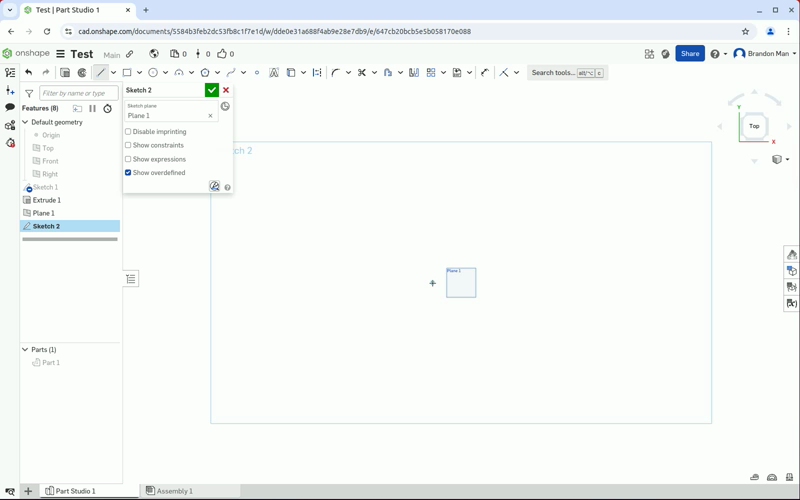
mouse_move(462, 282)
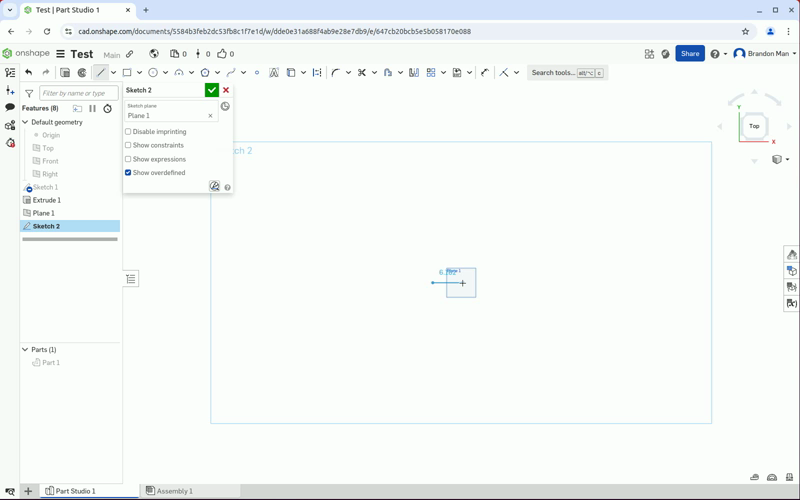
mouse_move(440, 282)
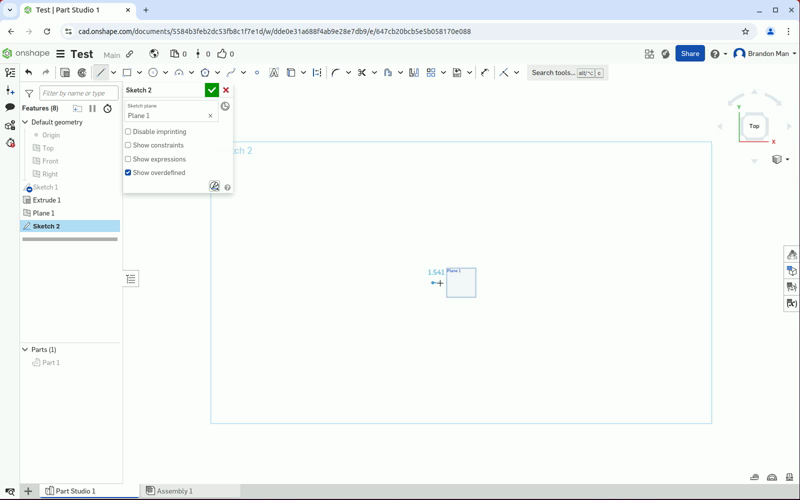
click(440, 282)
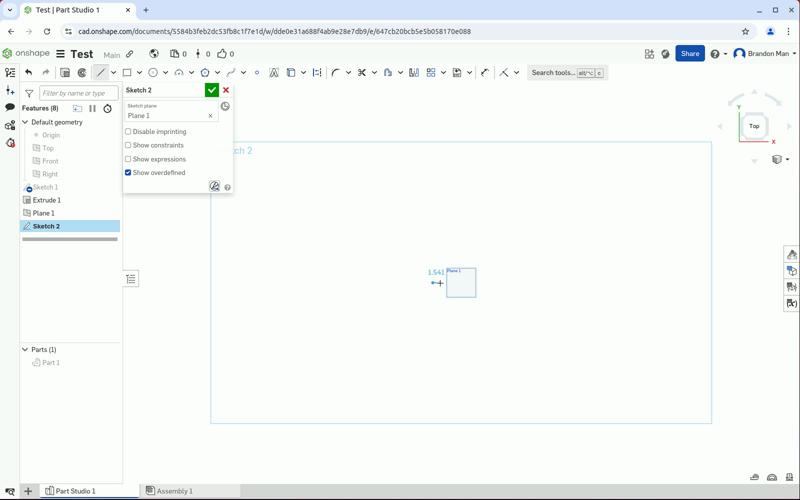
key_up(shift)
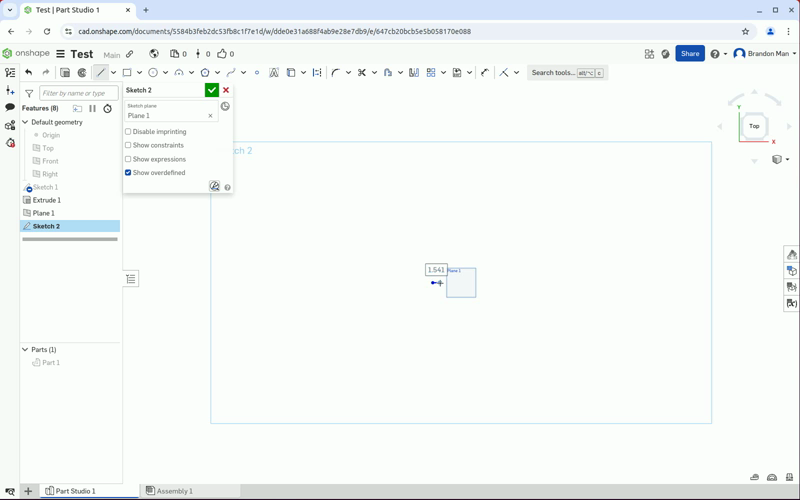
key_down(shift)
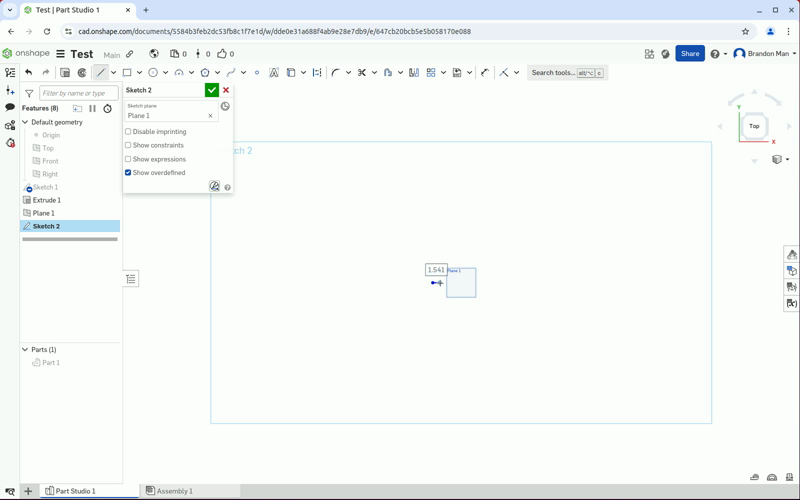
mouse_move(470, 282)
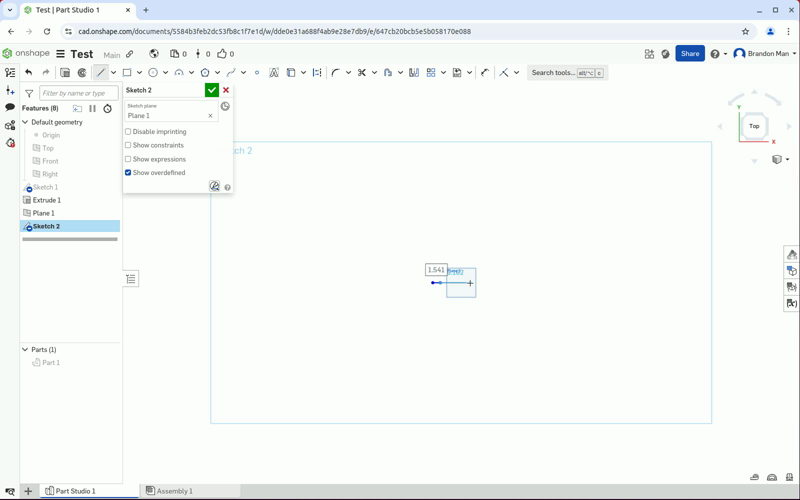
mouse_move(440, 259)
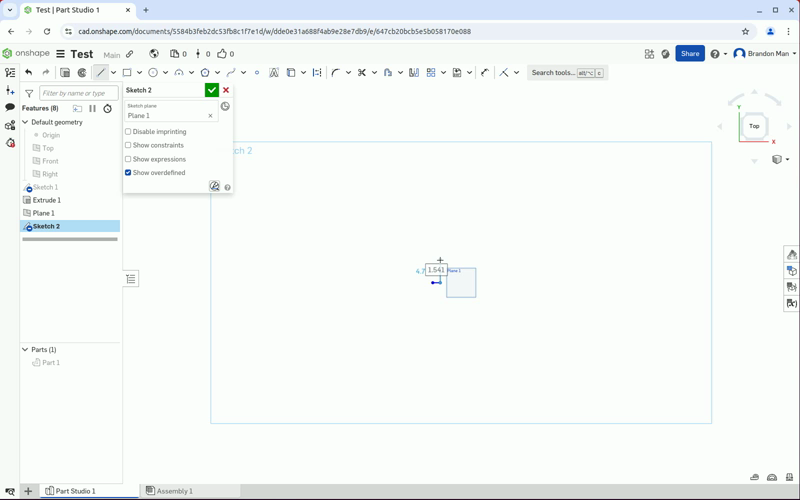
click(440, 259)
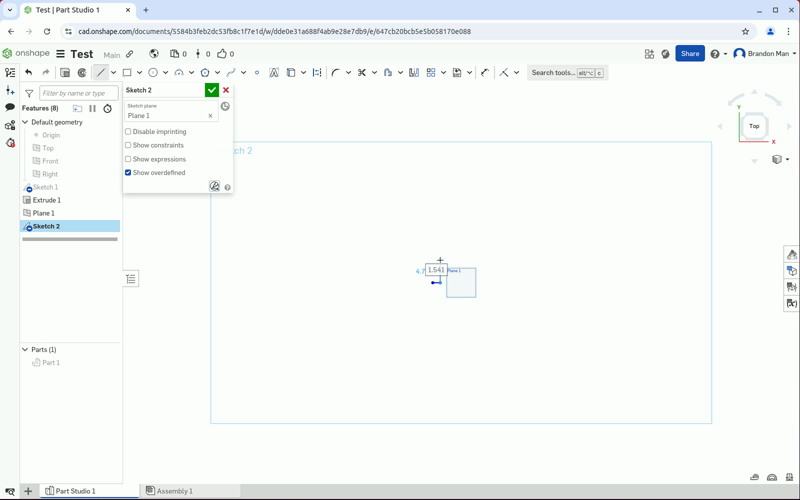
key_up(shift)
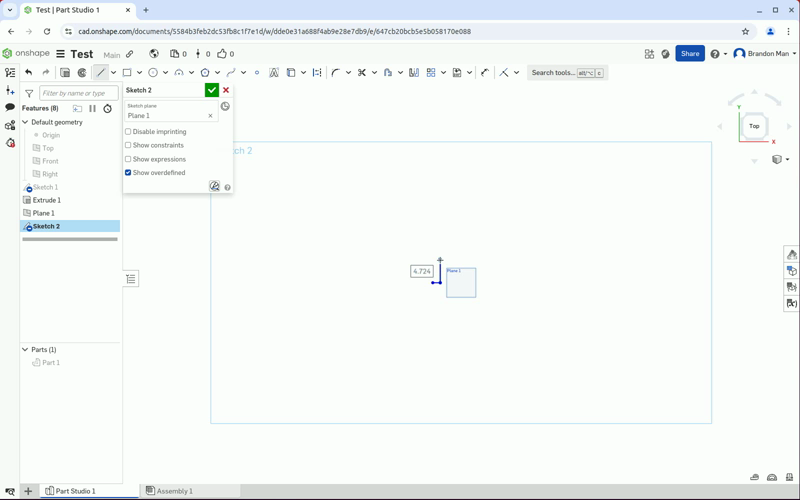
key_down(shift)
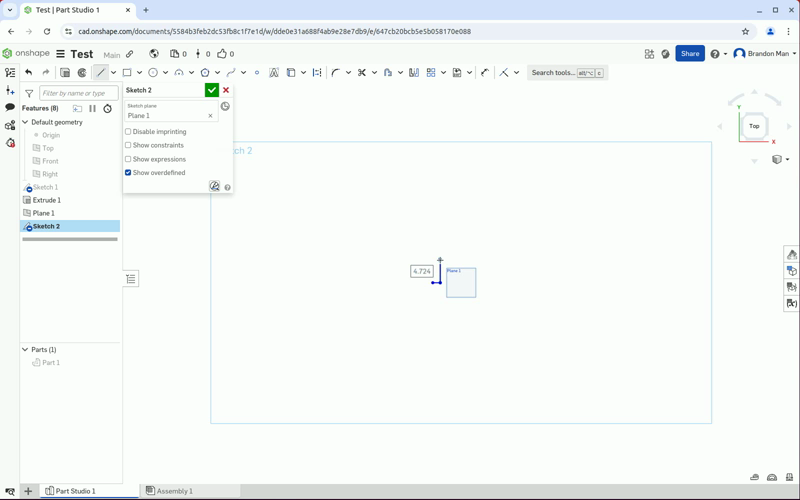
mouse_move(470, 259)
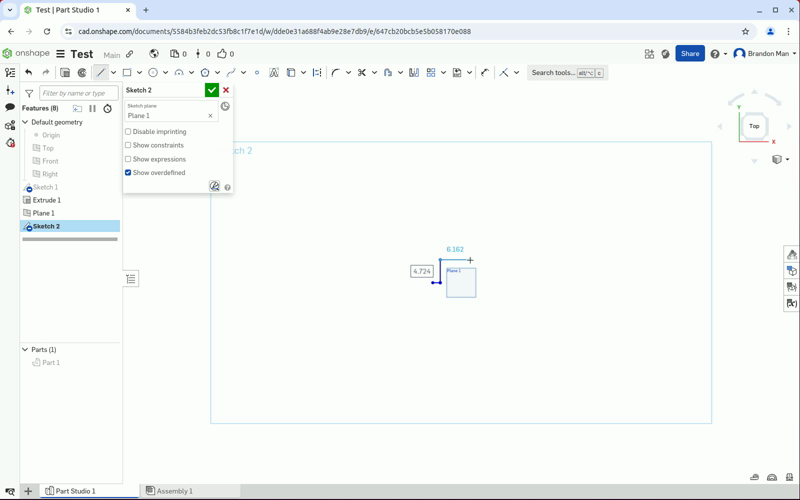
mouse_move(432, 259)
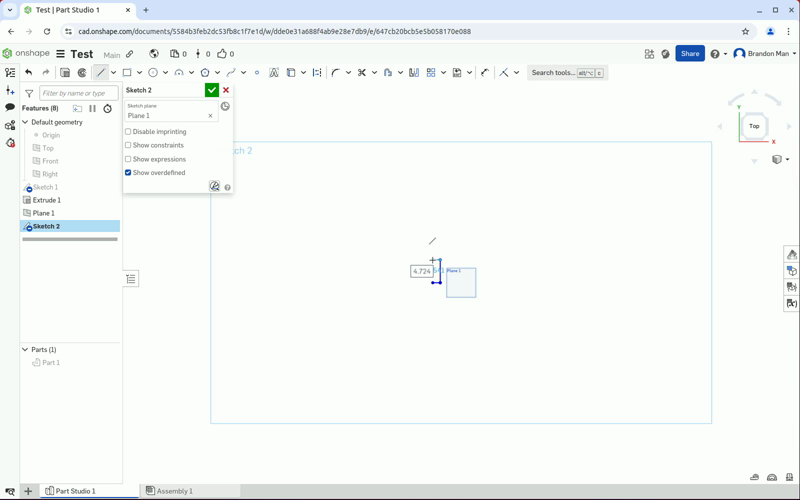
click(432, 259)
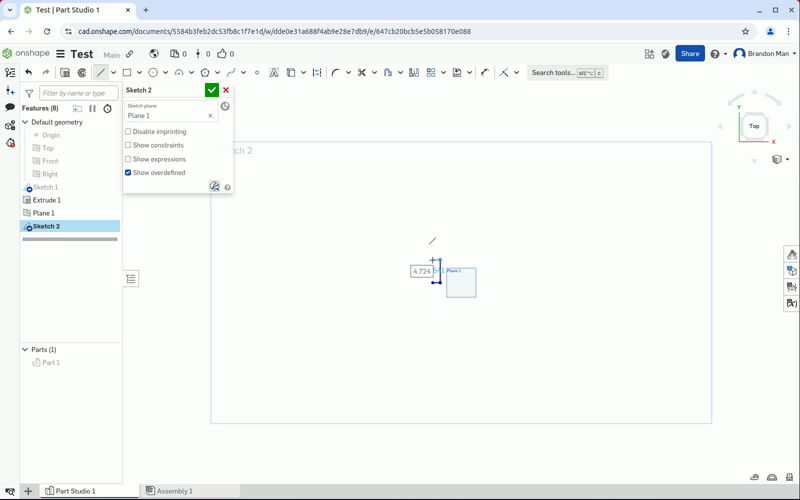
key_up(shift)
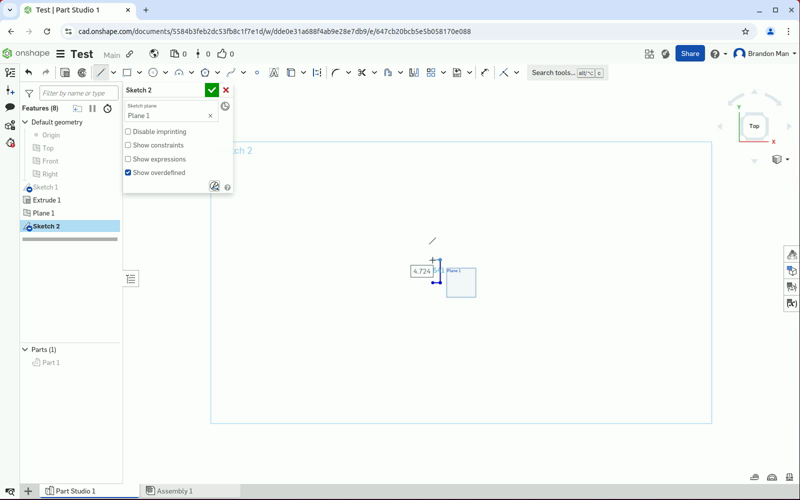
mouse_move(462, 259)
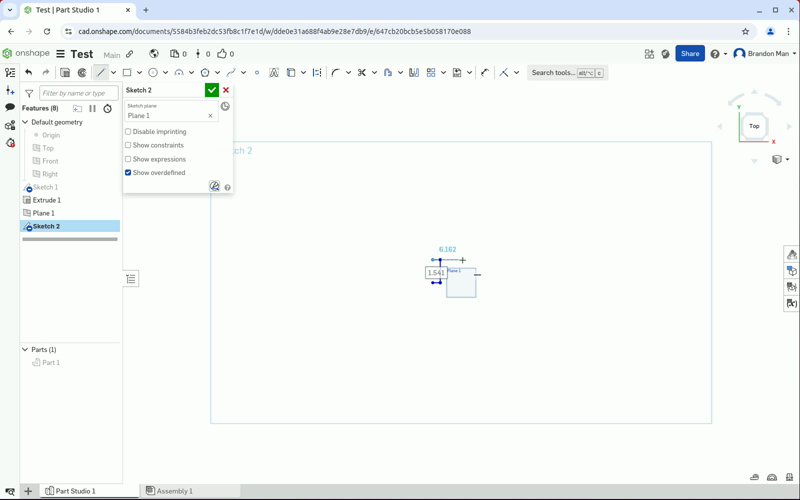
key_down(shift)
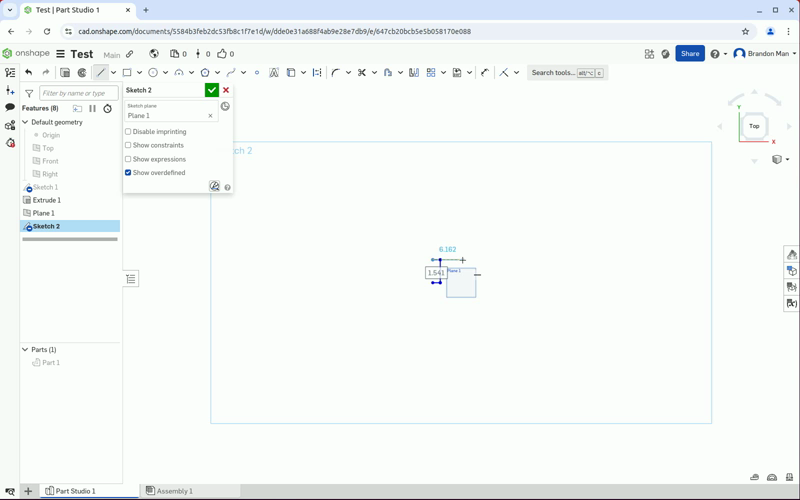
mouse_move(432, 282)
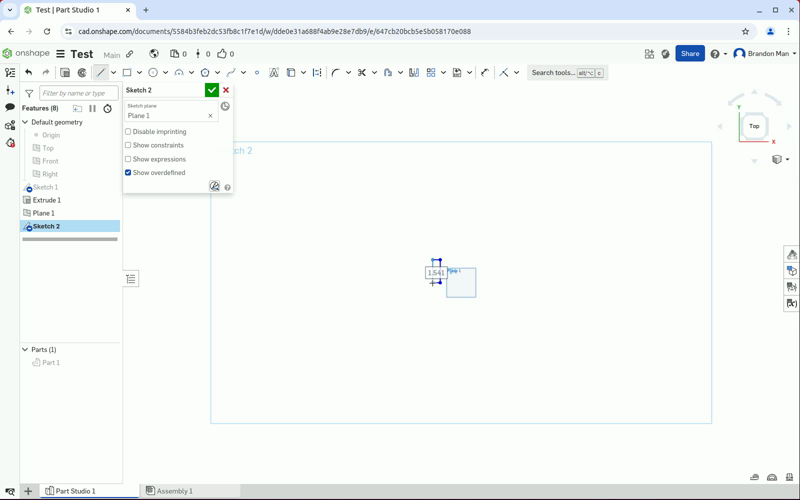
key_up(shift)
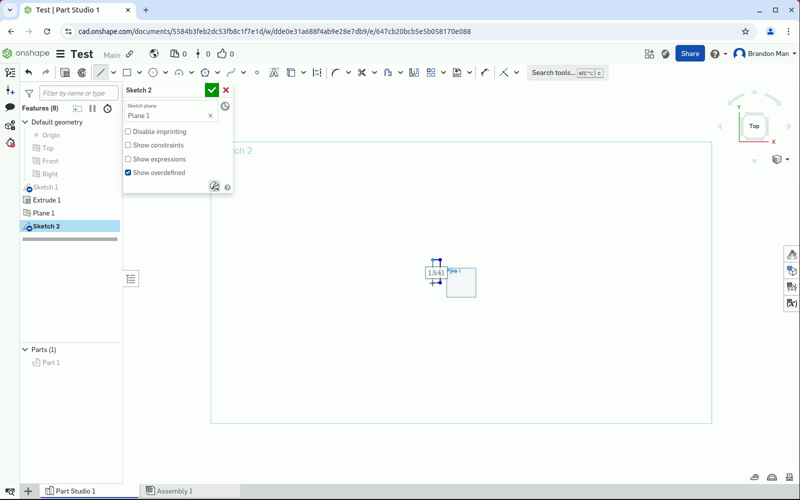
click(432, 282)
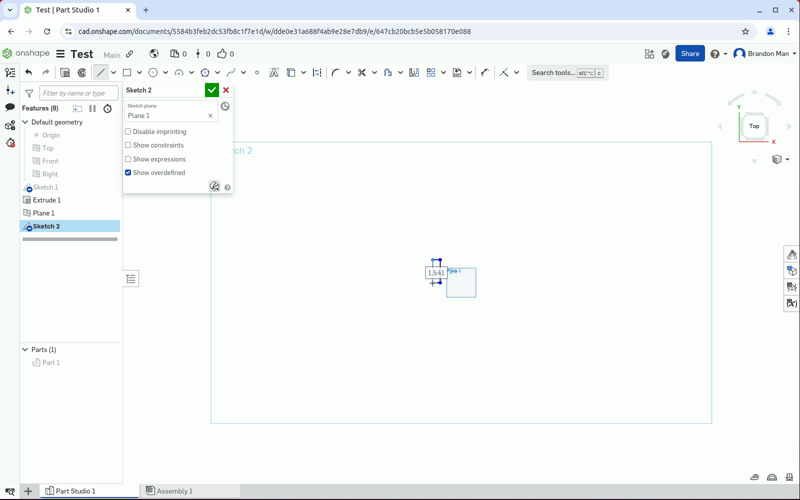
key(esc)
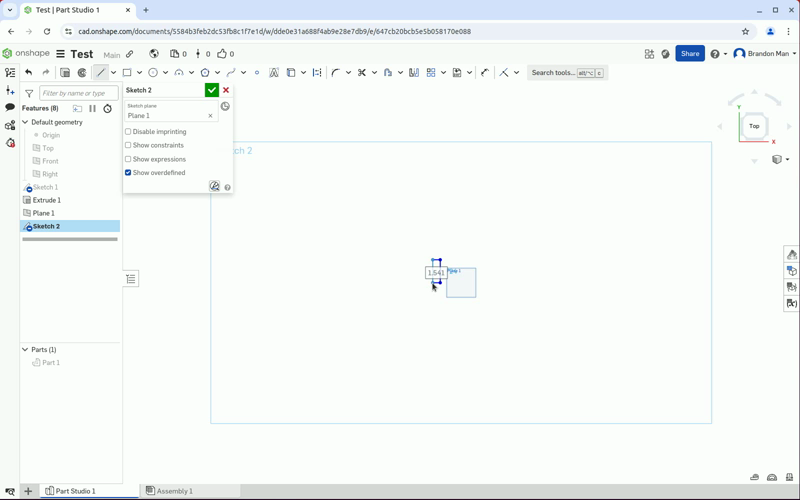
mouse_move(439, 262)
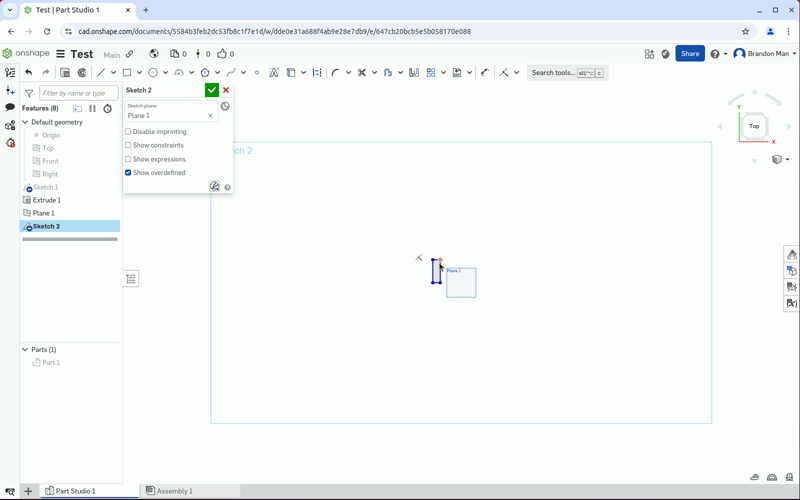
scroll(6)
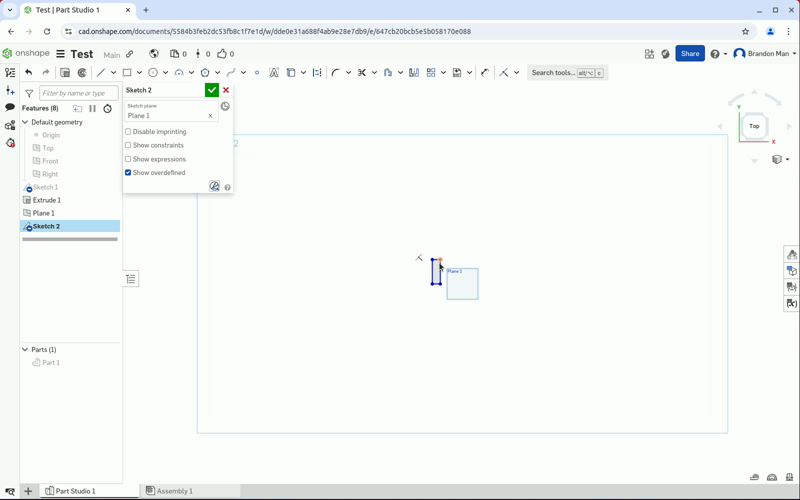
scroll(6)
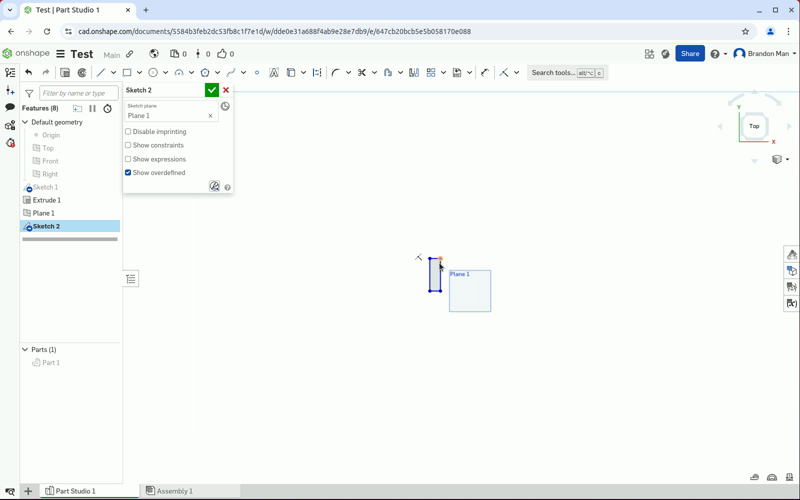
scroll(6)
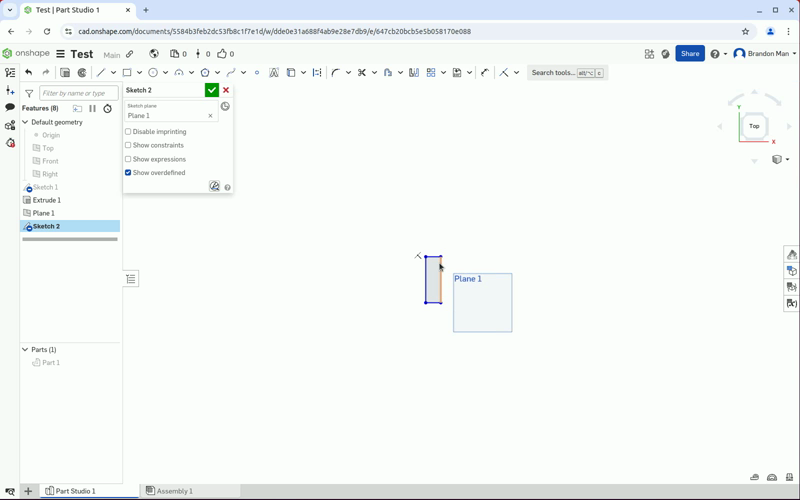
scroll(6)
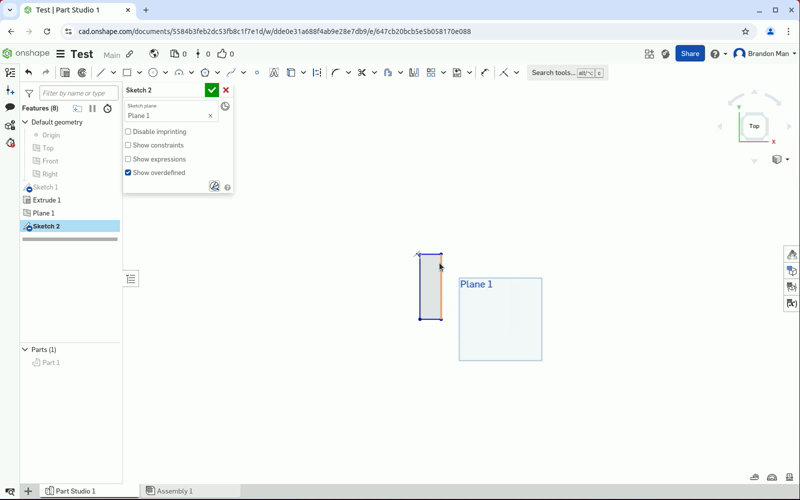
scroll(6)
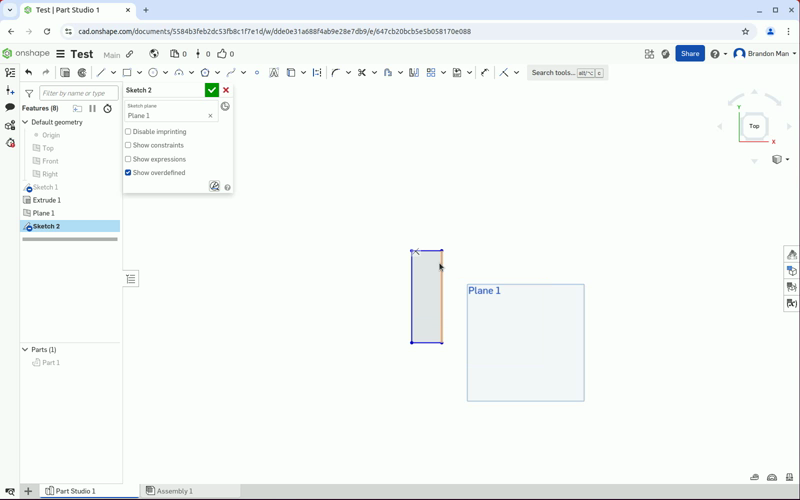
scroll(6)
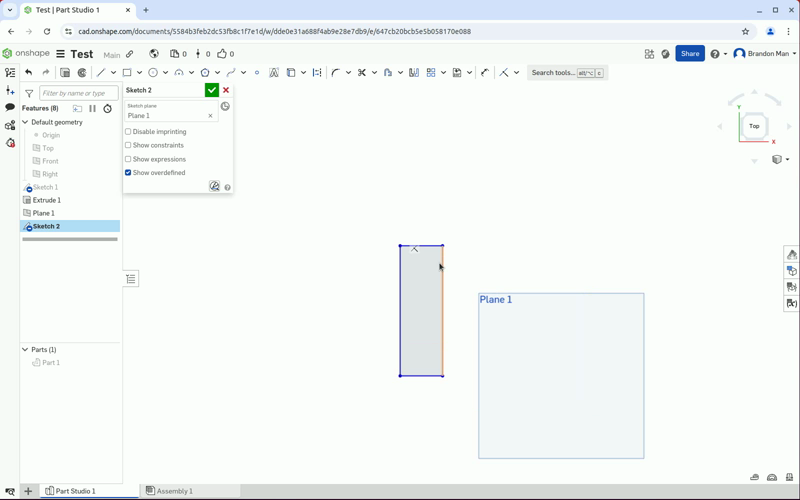
scroll(6)
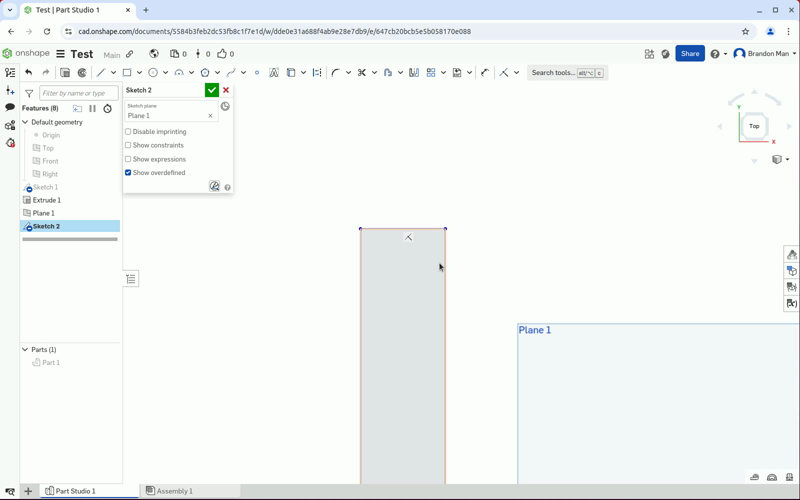
click(439, 262)
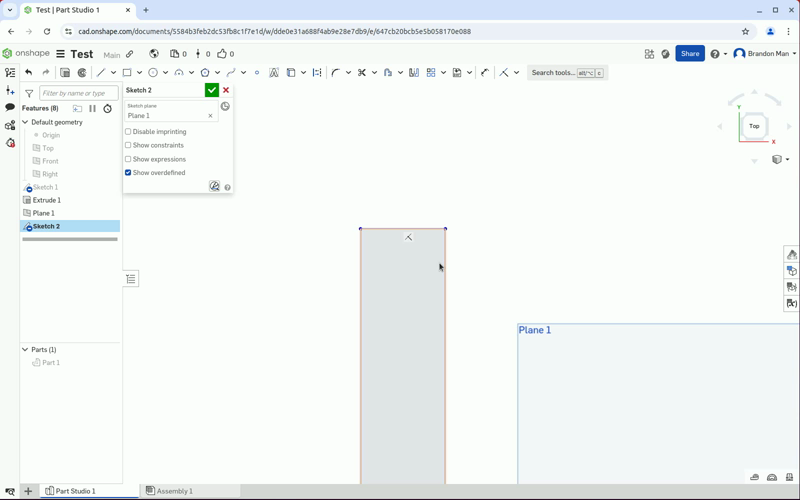
scroll(-6)
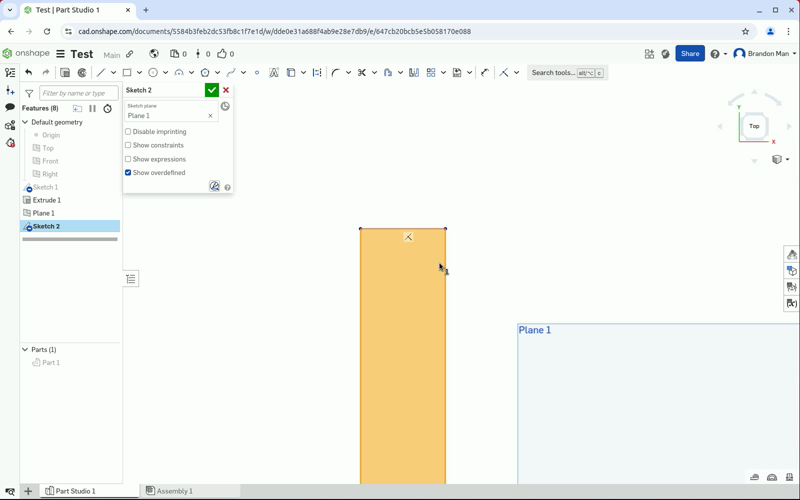
scroll(-6)
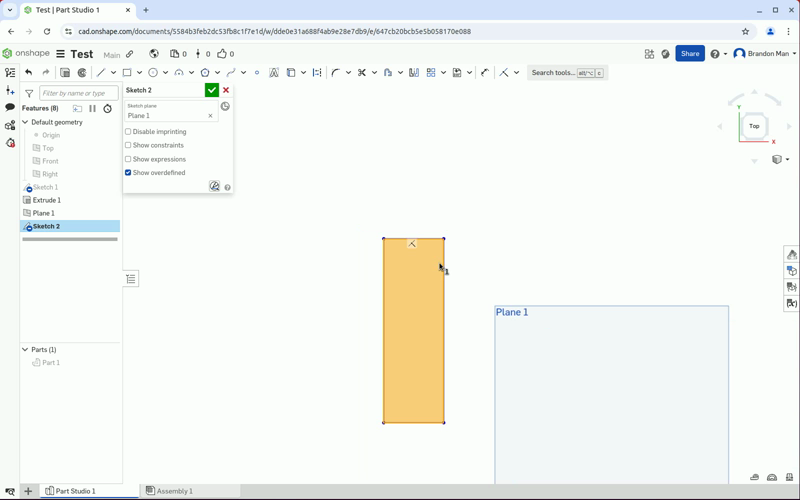
scroll(-6)
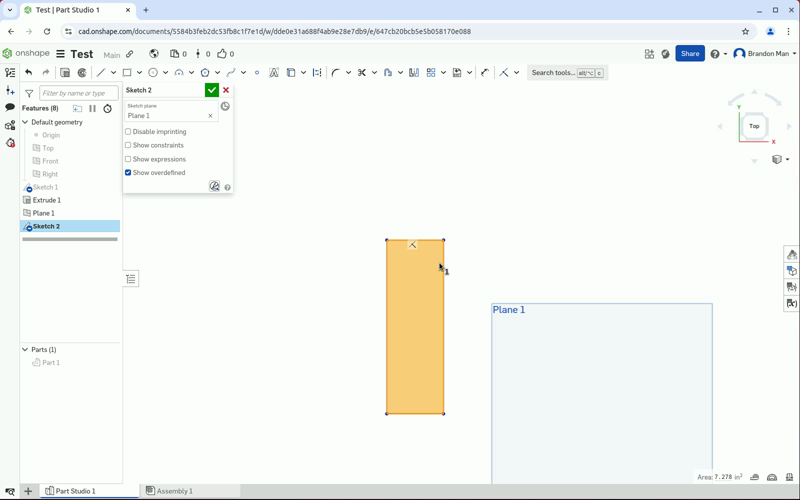
scroll(-6)
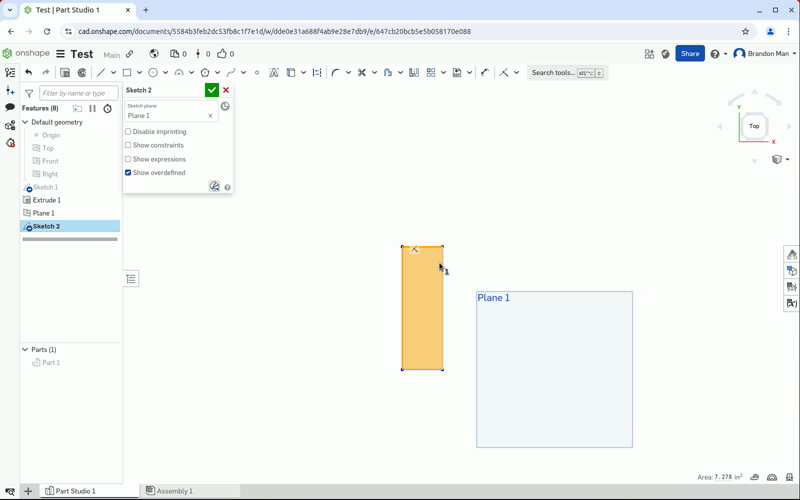
scroll(-6)
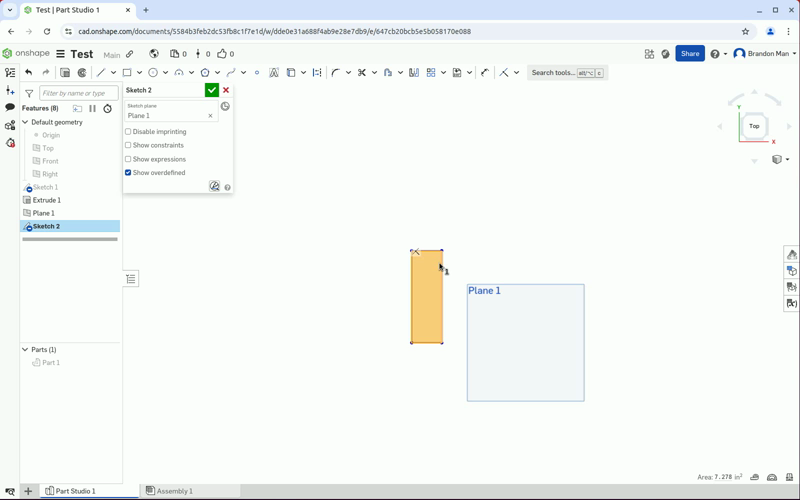
scroll(-6)
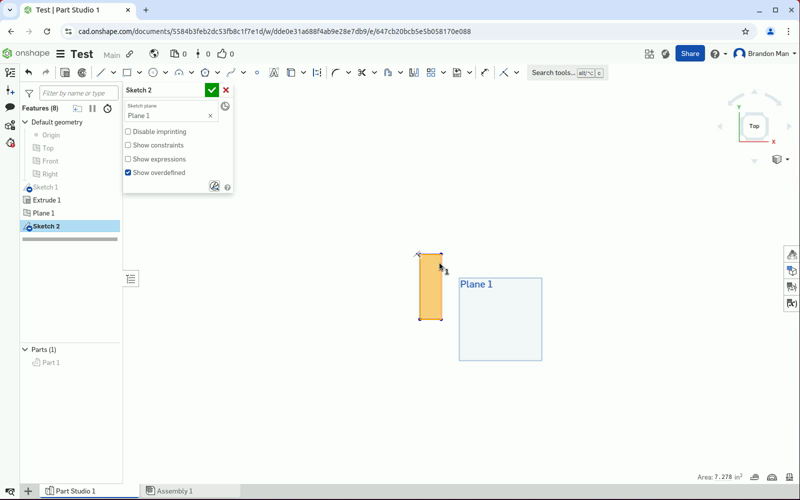
scroll(-6)
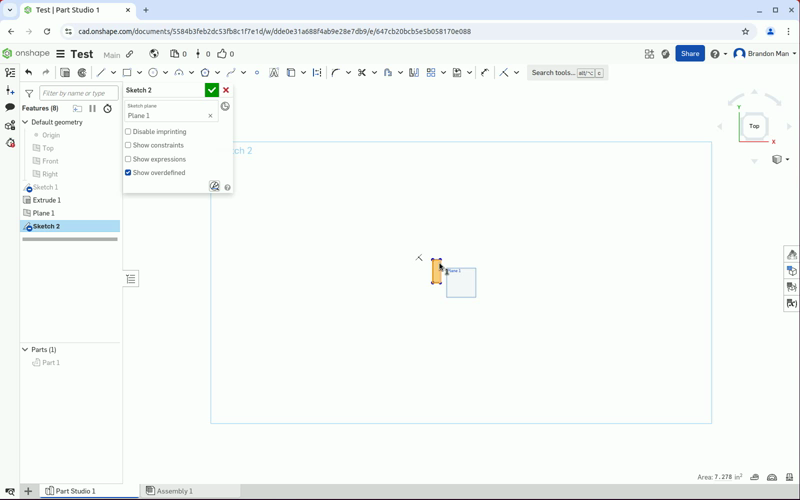
mouse_move(73, 352)
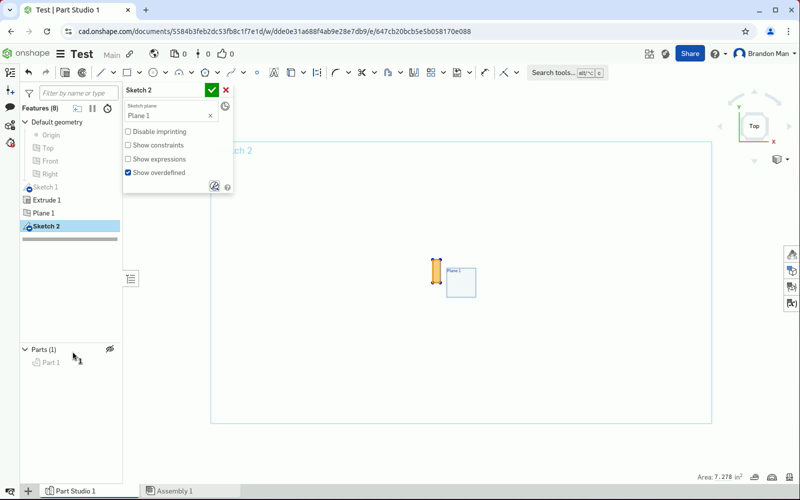
key(shift+y)
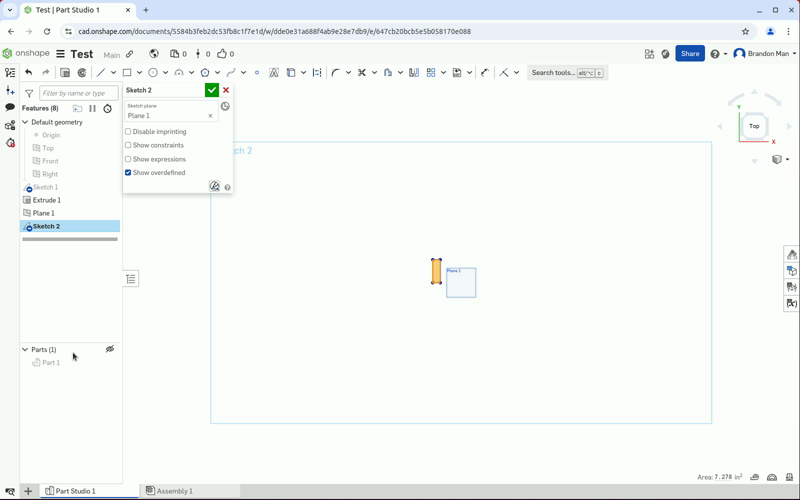
key(shift+e)
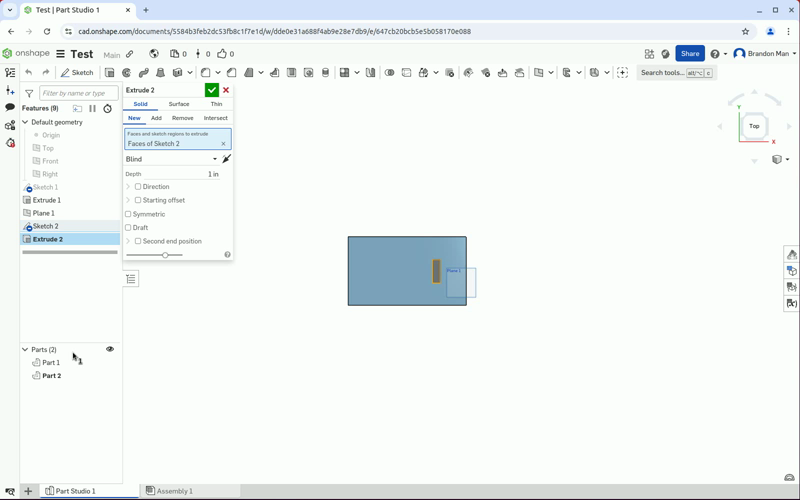
mouse_move(143, 106)
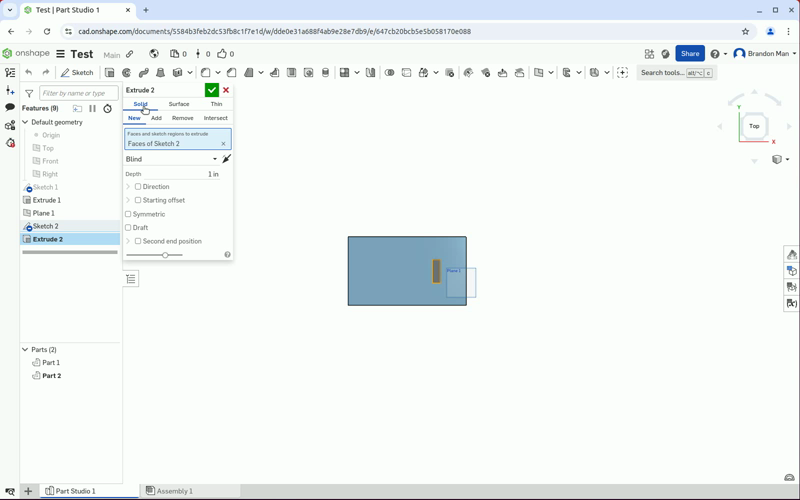
click(143, 106)
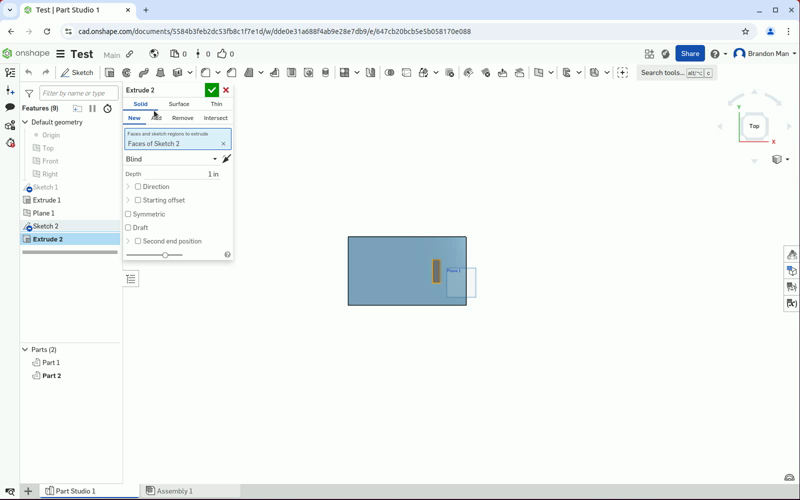
mouse_move(186, 120)
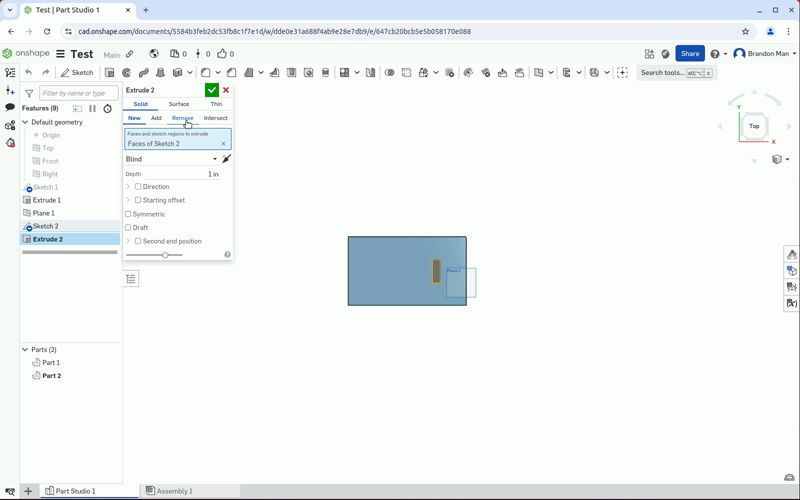
click(186, 120)
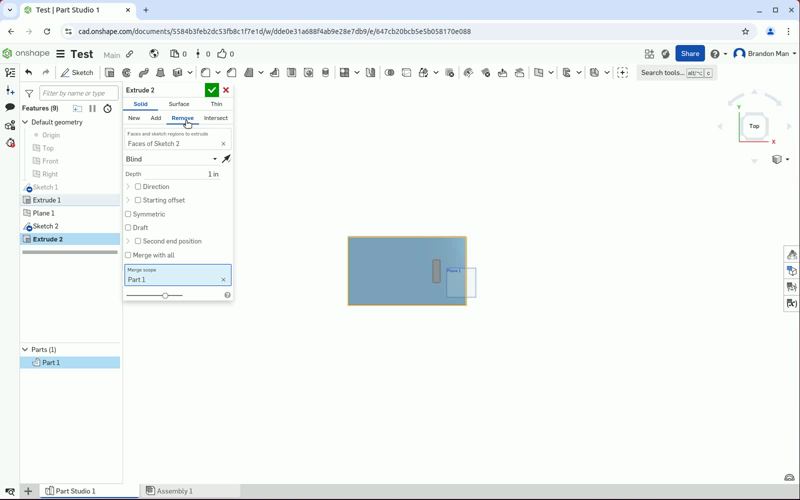
key(tab, 4)
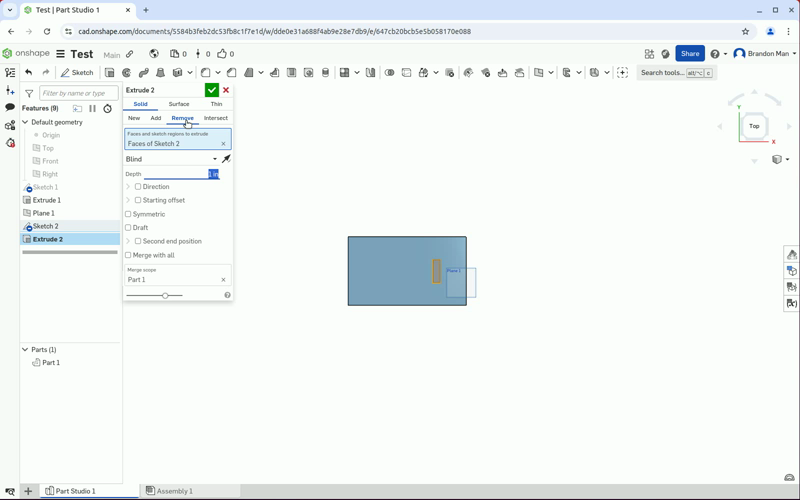
text(2.889)
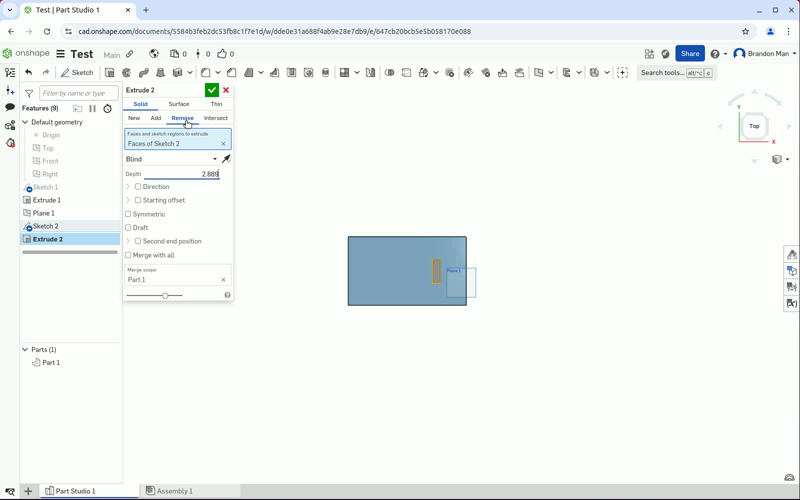
key(tab, 6)
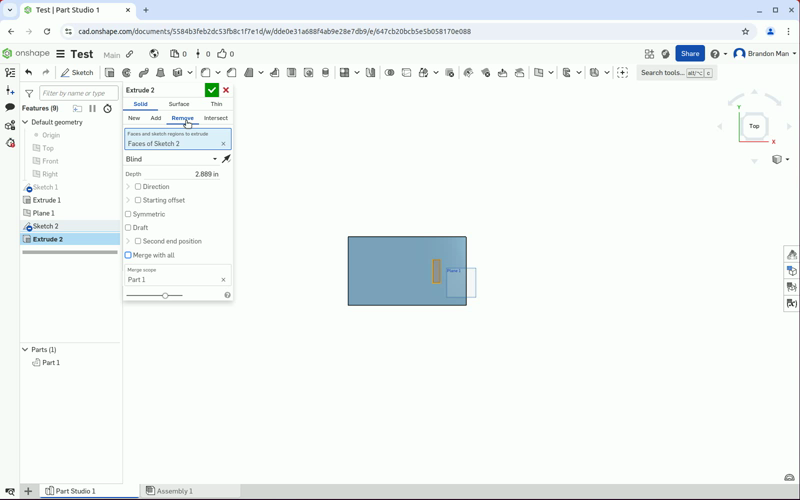
key(space)
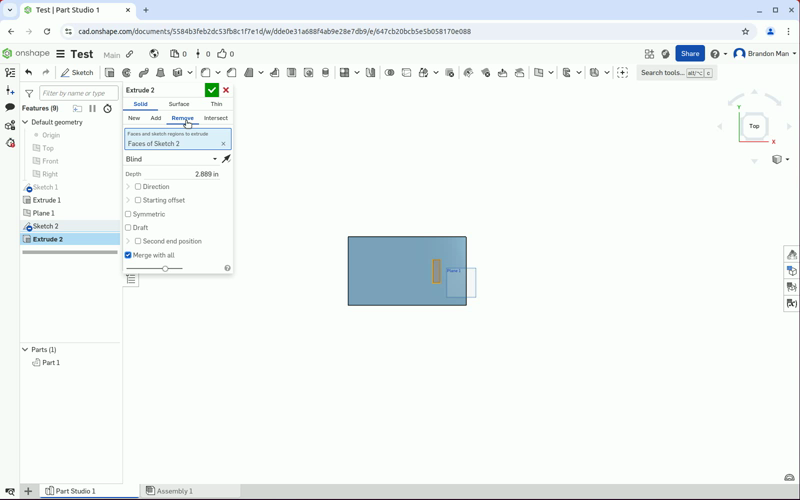
key(enter)
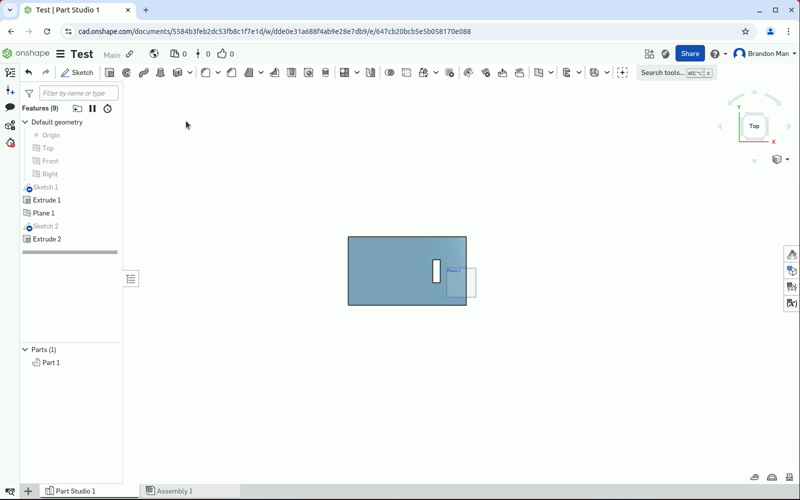
key(shift+h)
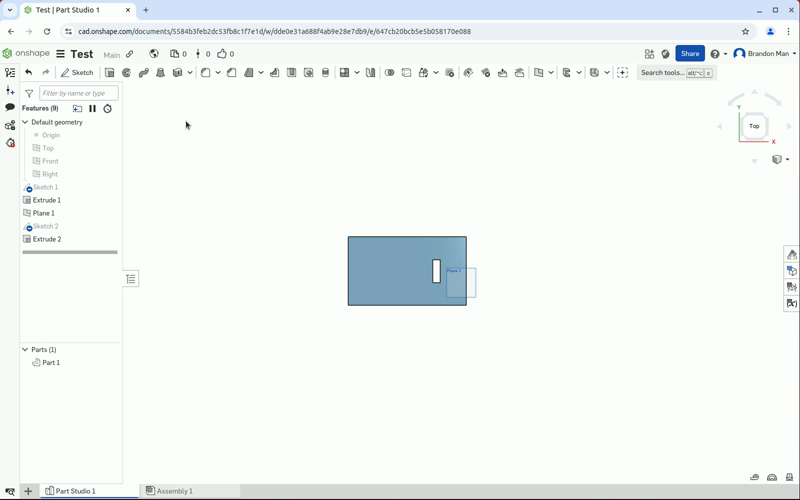
key(shift+h)
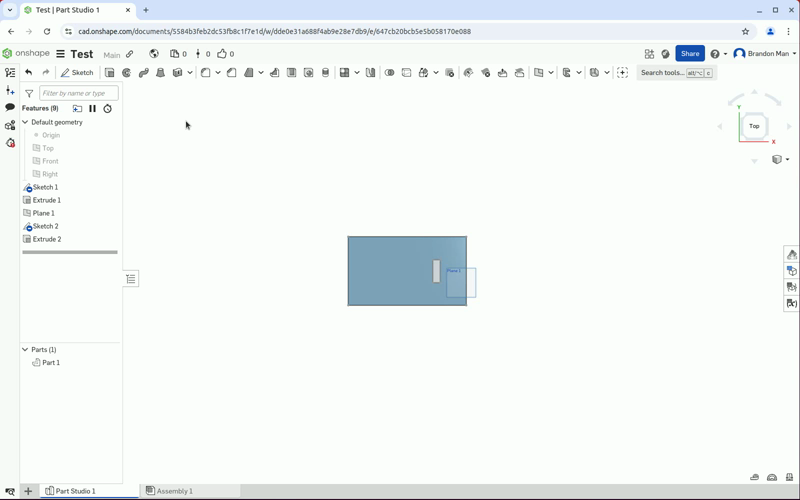
key(shift+7)
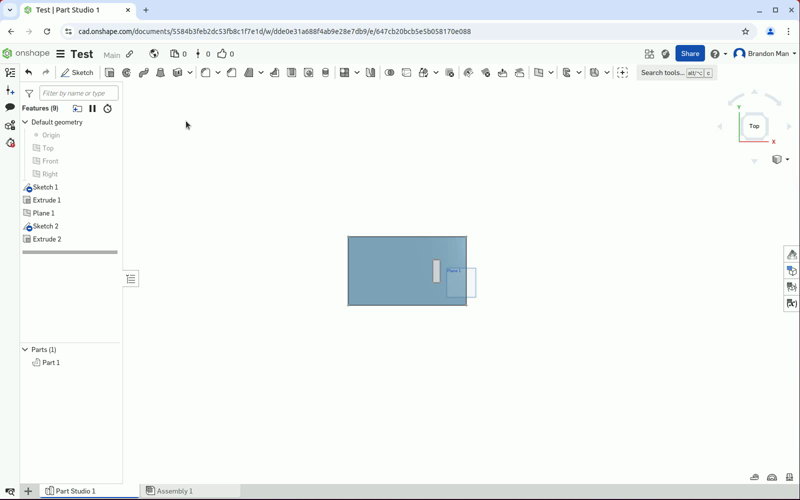
key(up, 3)
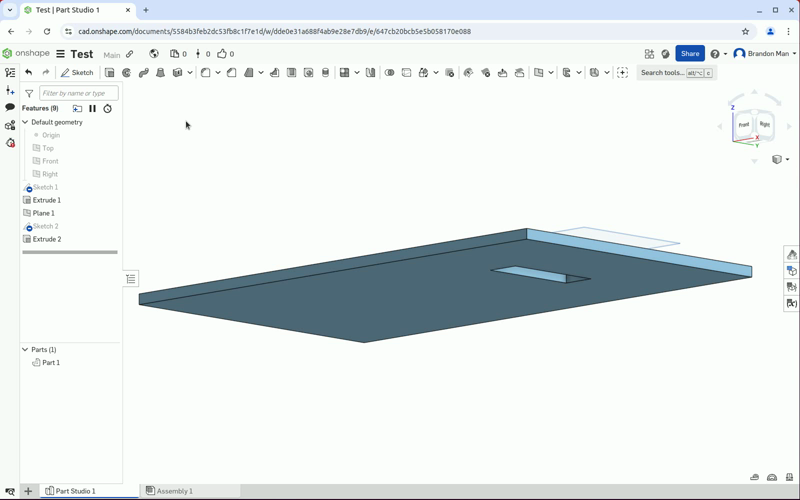
key(left, 3)
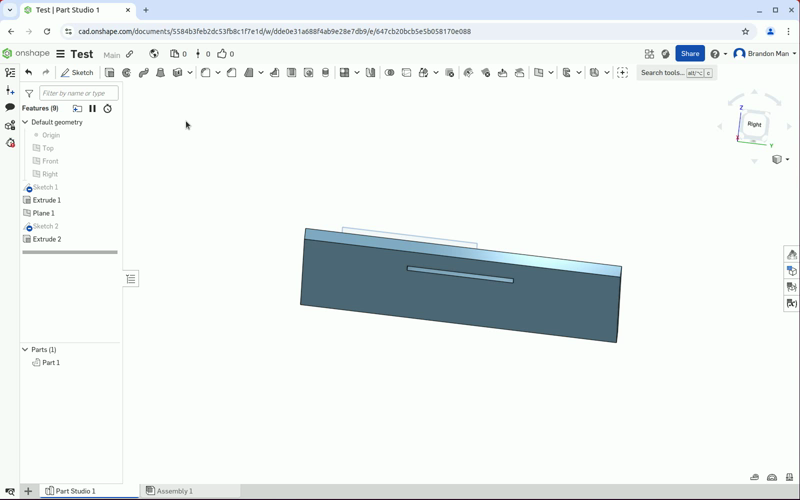
key(right, 3)
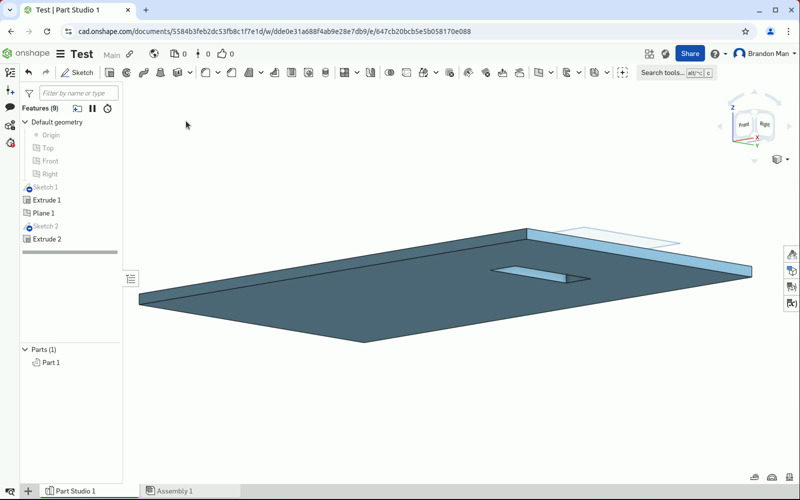
key(down, 3)
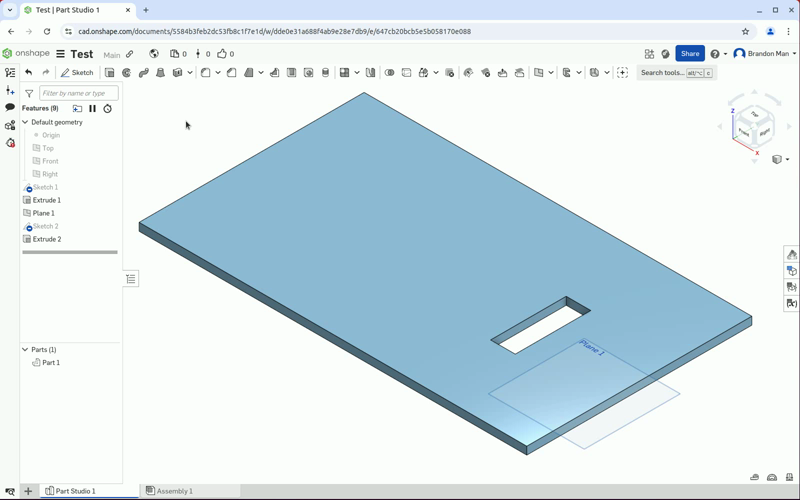
mouse_move(73, 189)
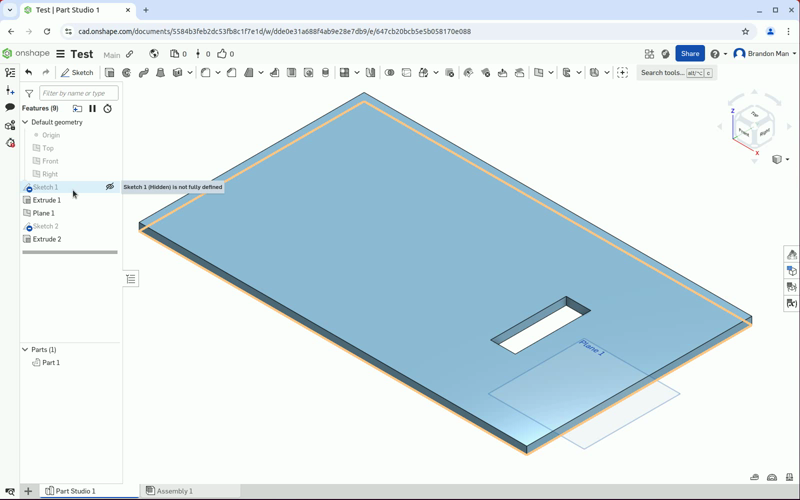
click(73, 189)